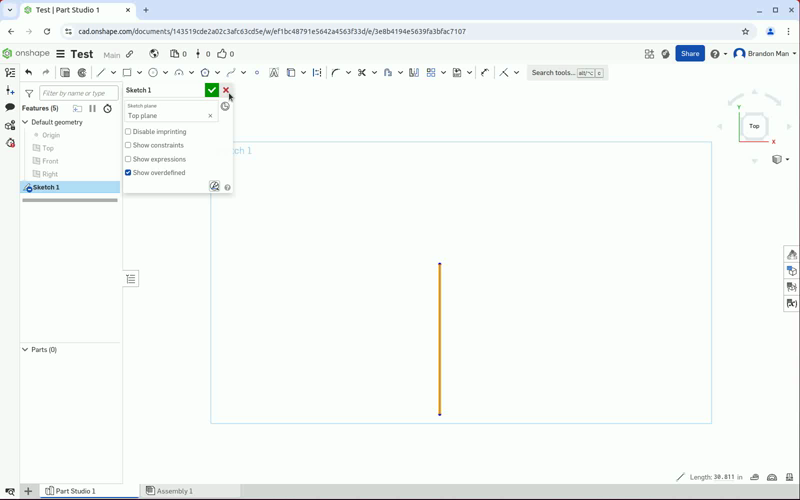
key(shift+h)
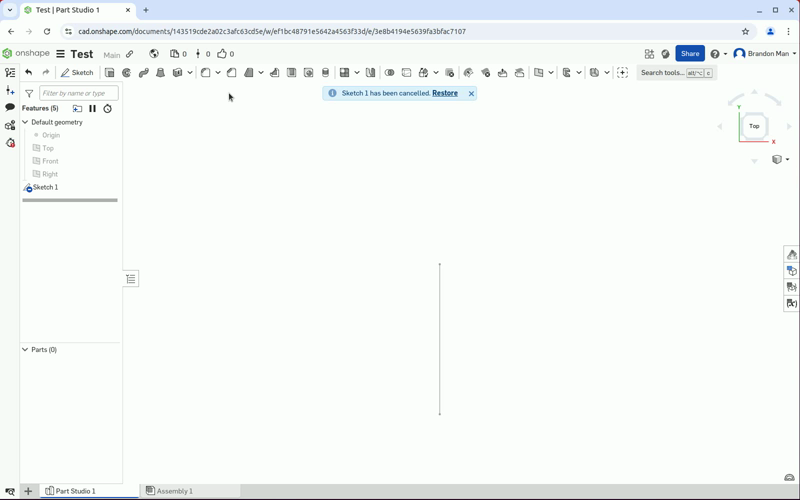
mouse_move(73, 352)
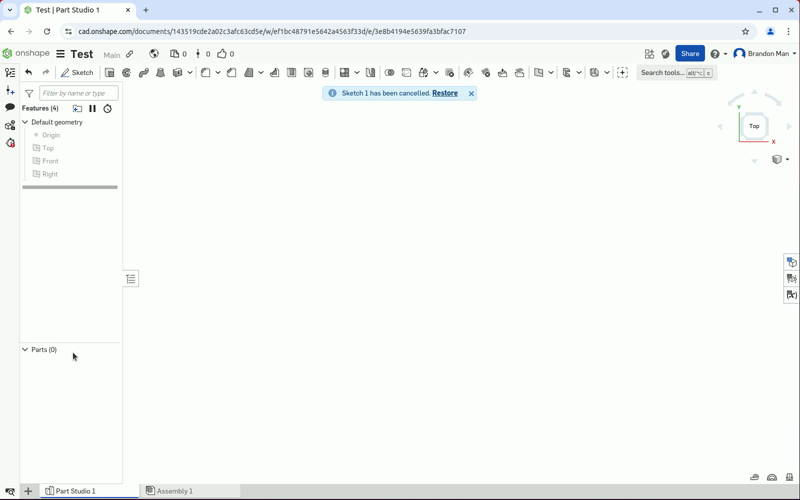
key(y)
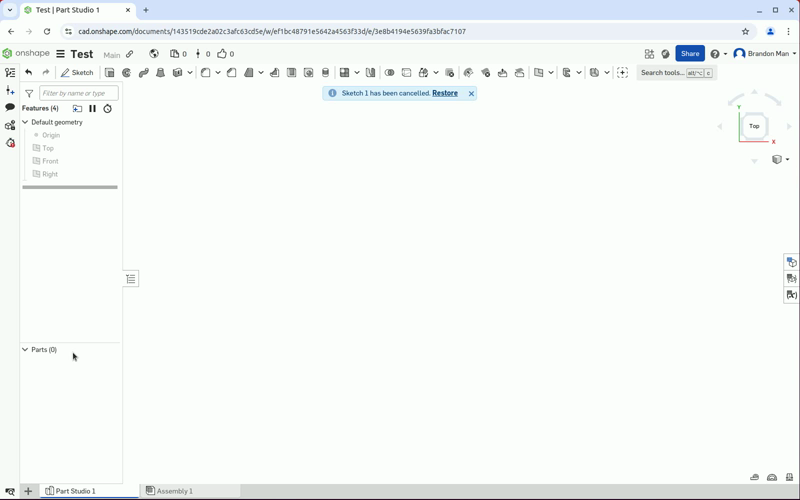
key(shift+p)
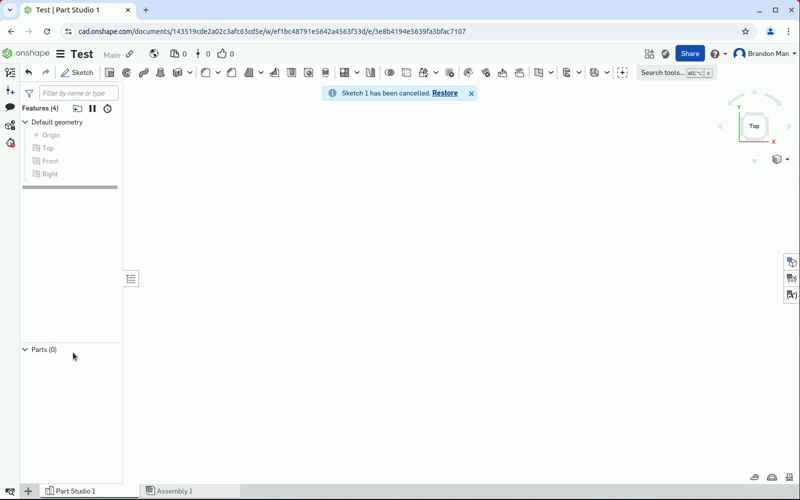
key(space)
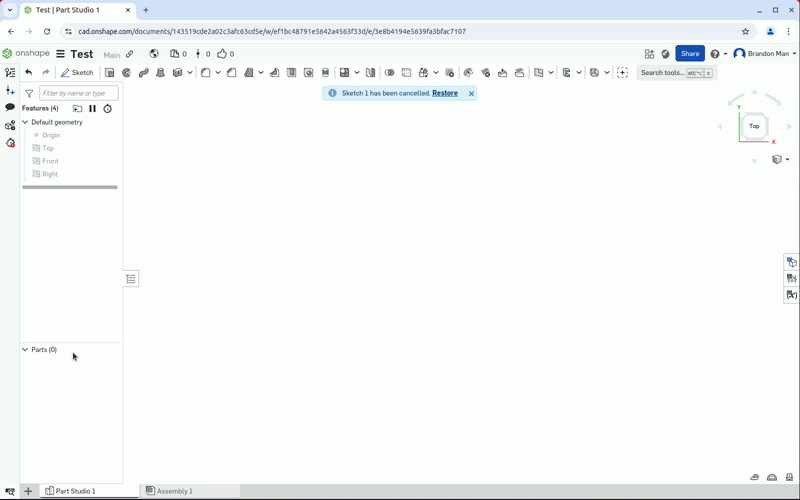
key_down(shift)
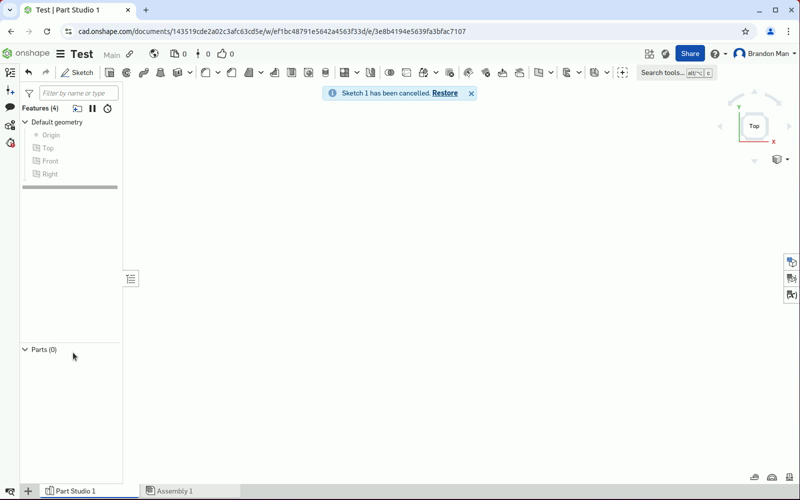
key(up)
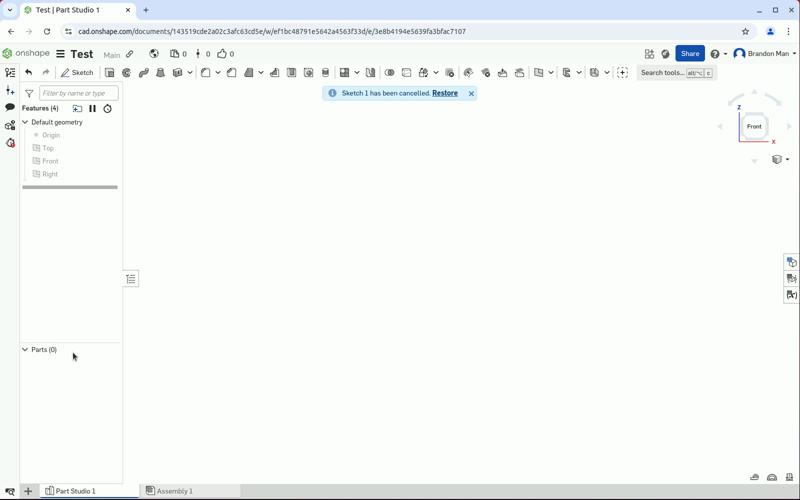
key_up(shift)
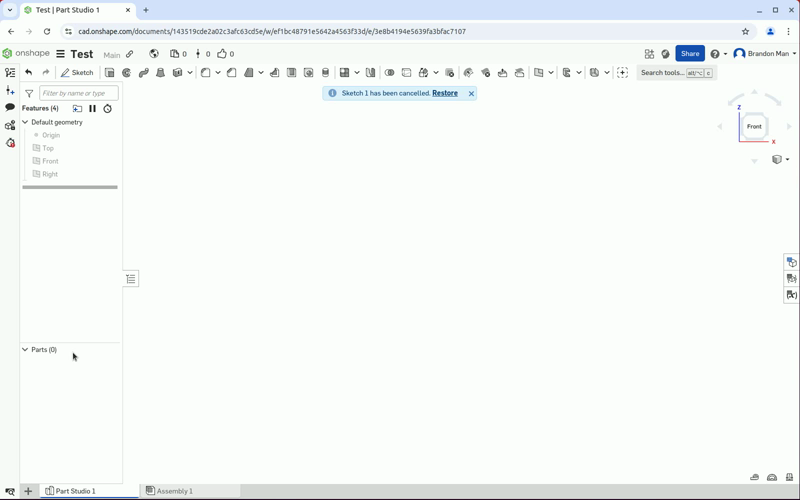
mouse_move(73, 352)
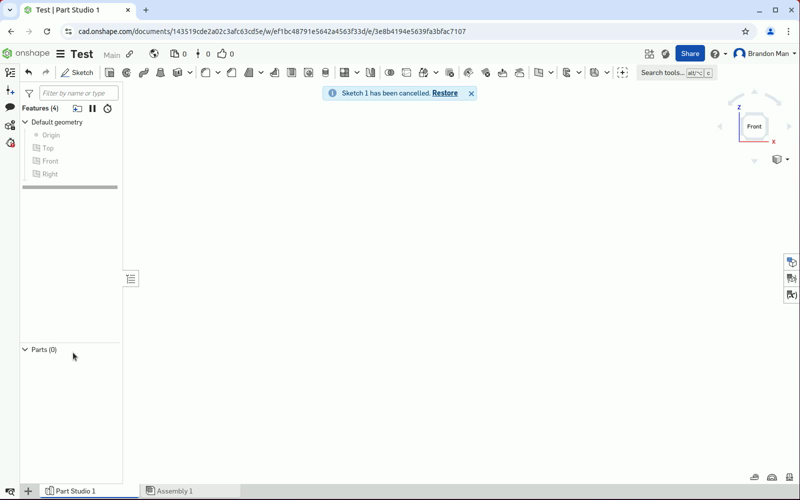
key(shift+y)
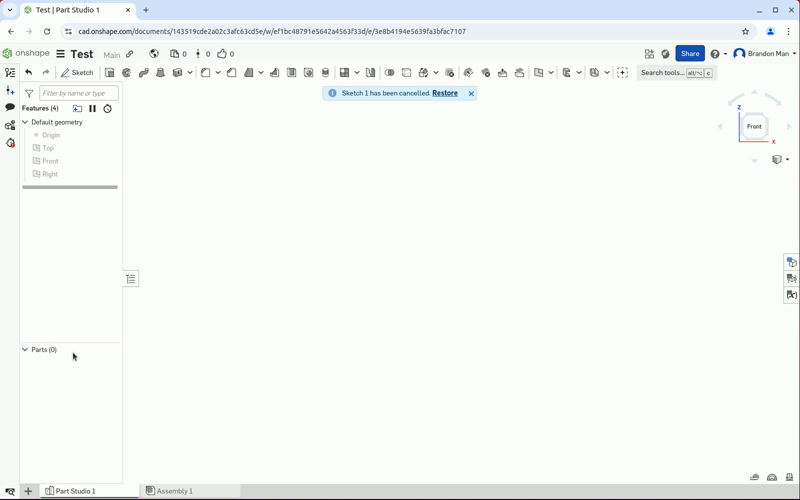
key(shift+s)
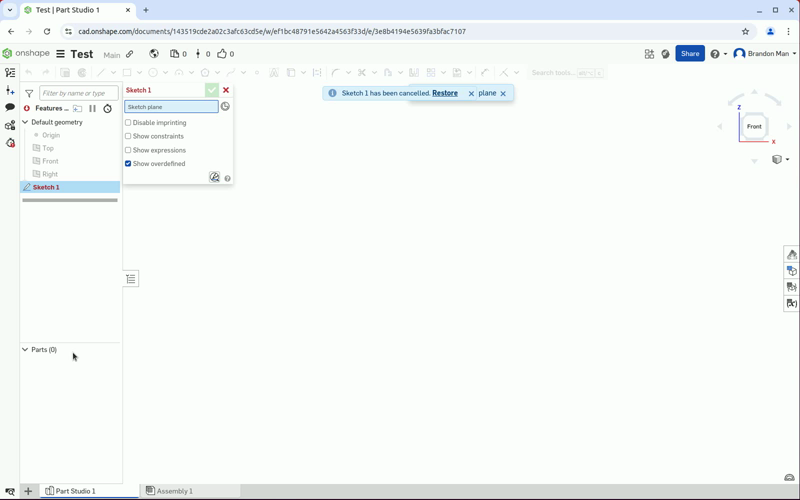
mouse_move(73, 163)
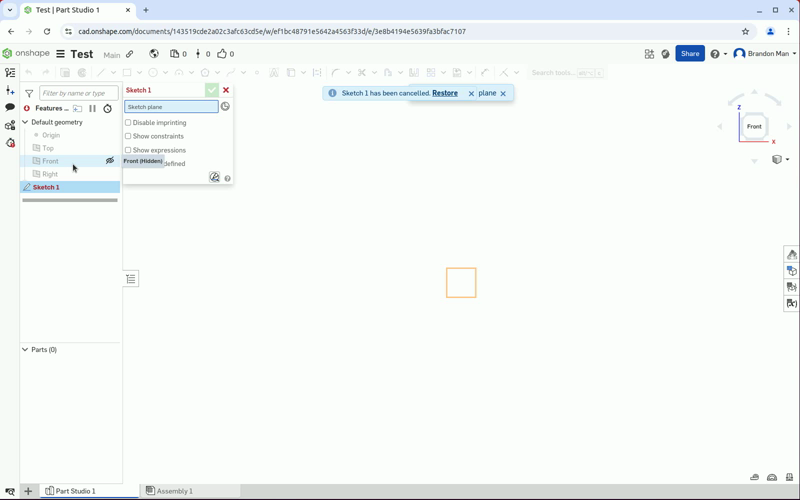
click(73, 163)
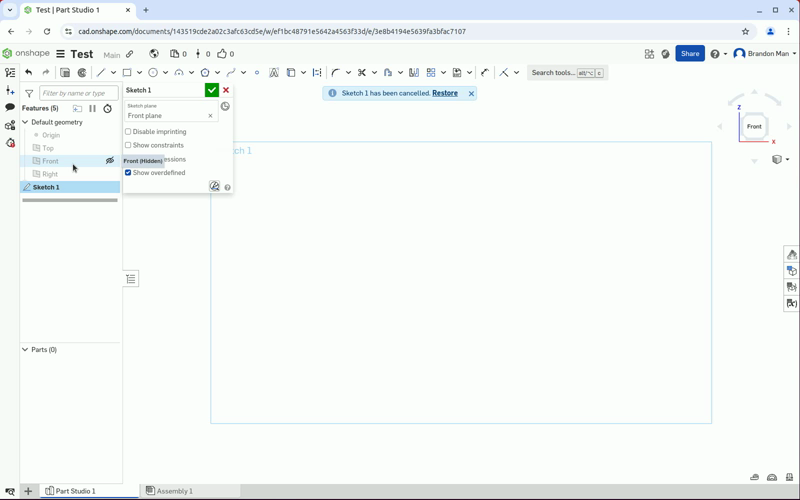
mouse_move(73, 352)
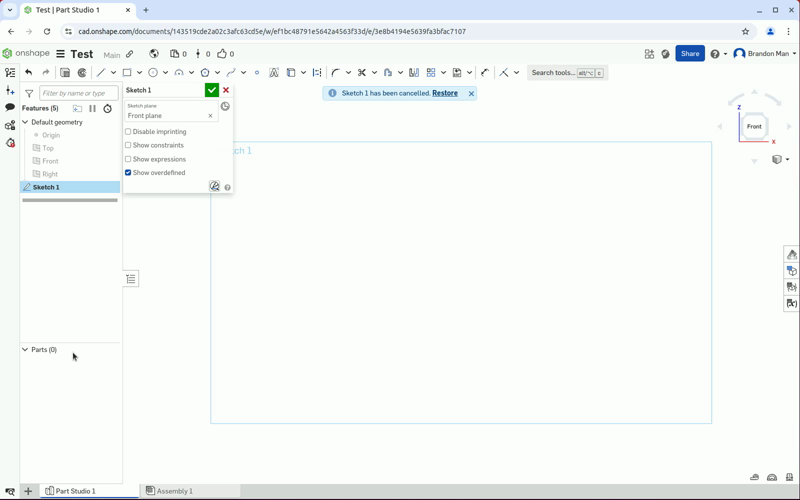
key(y)
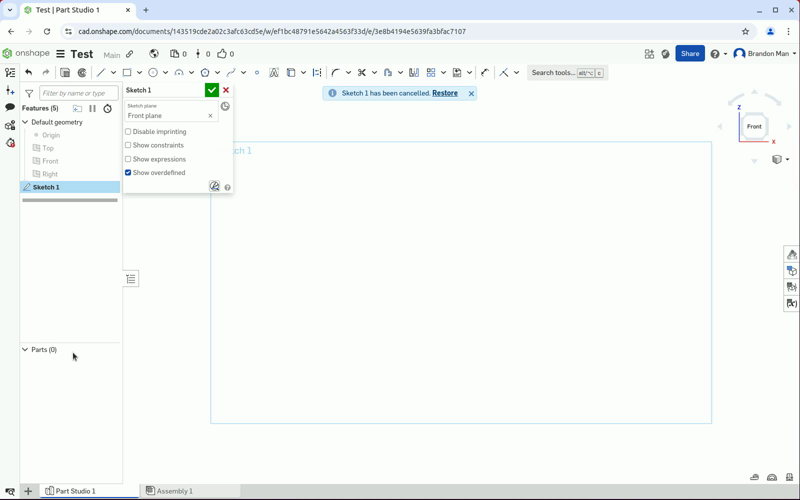
key(l)
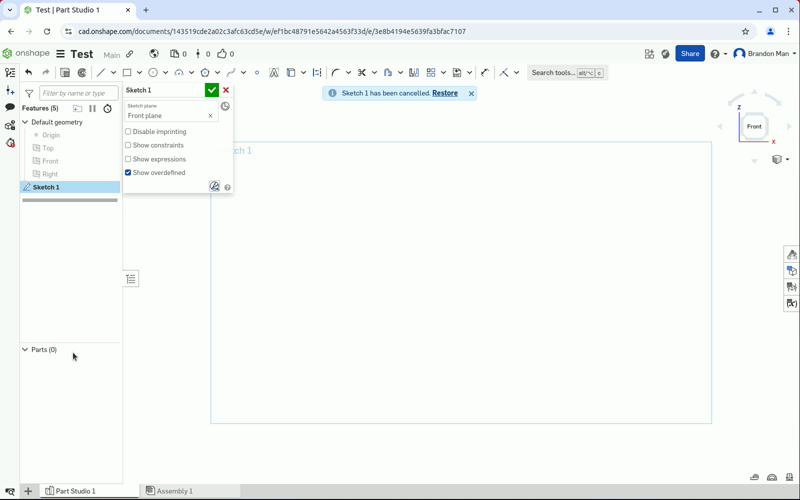
key_down(shift)
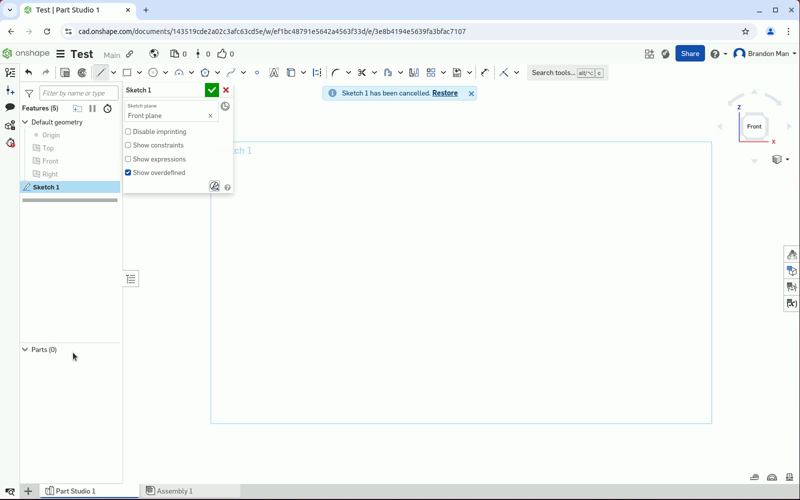
mouse_move(348, 282)
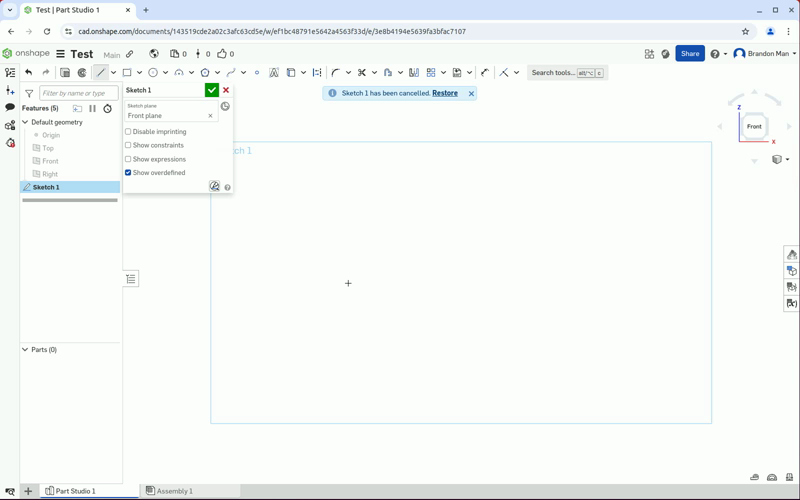
click(348, 282)
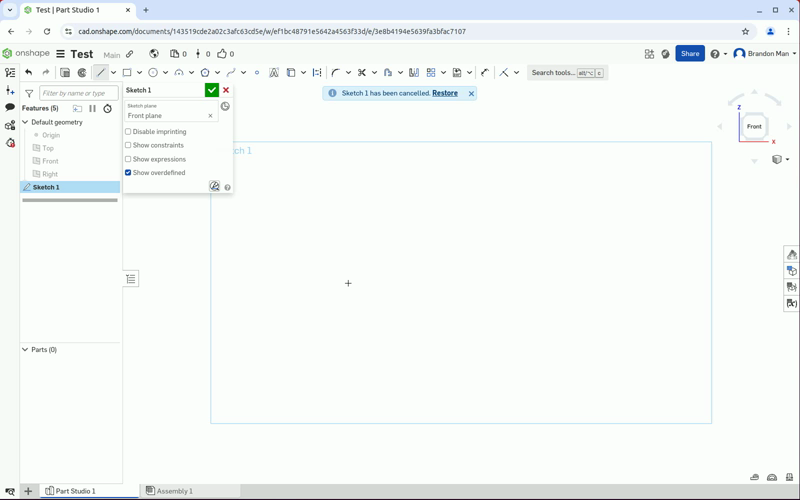
key_up(shift)
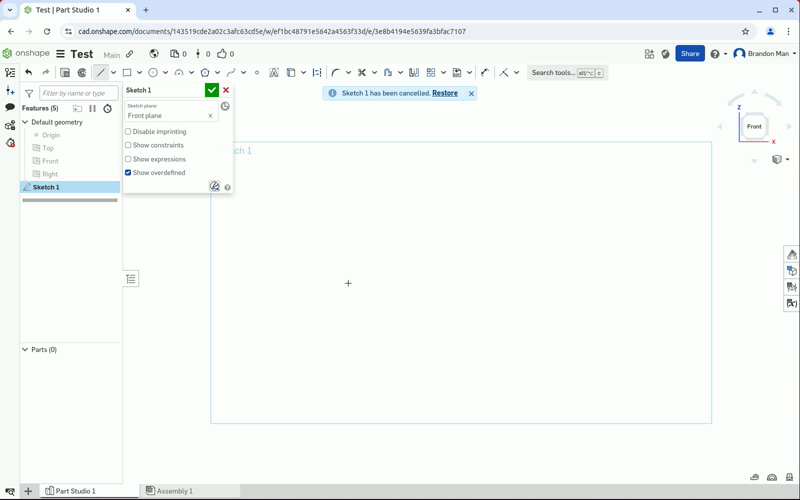
key_down(shift)
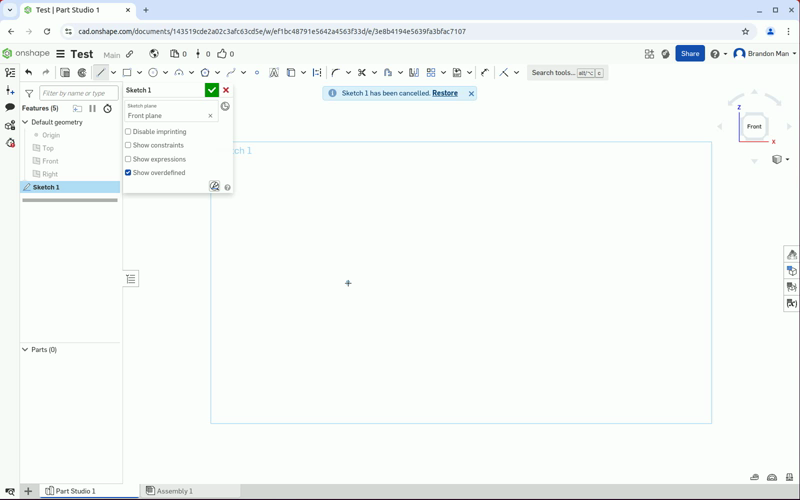
mouse_move(460, 282)
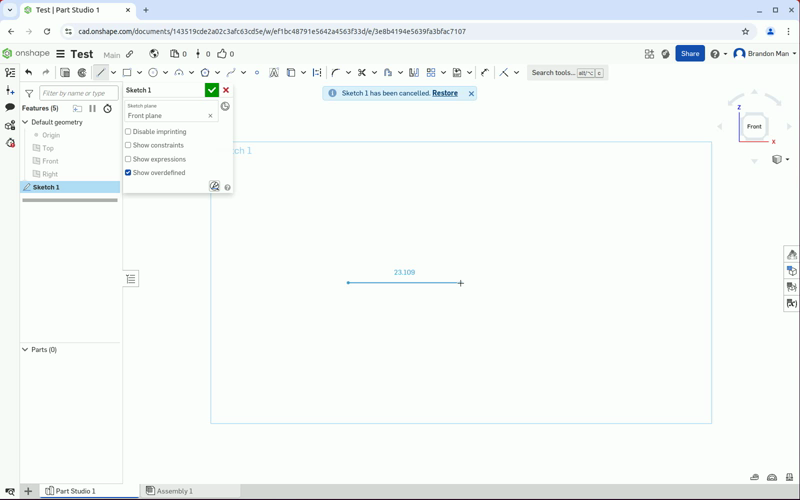
click(460, 282)
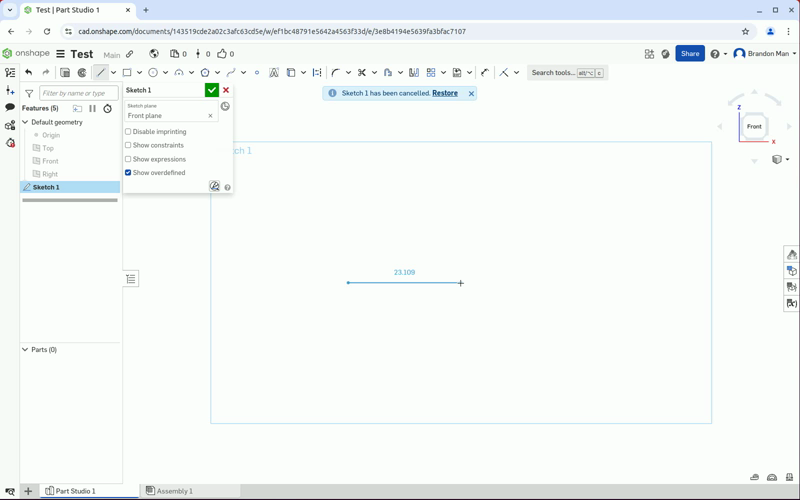
key_up(shift)
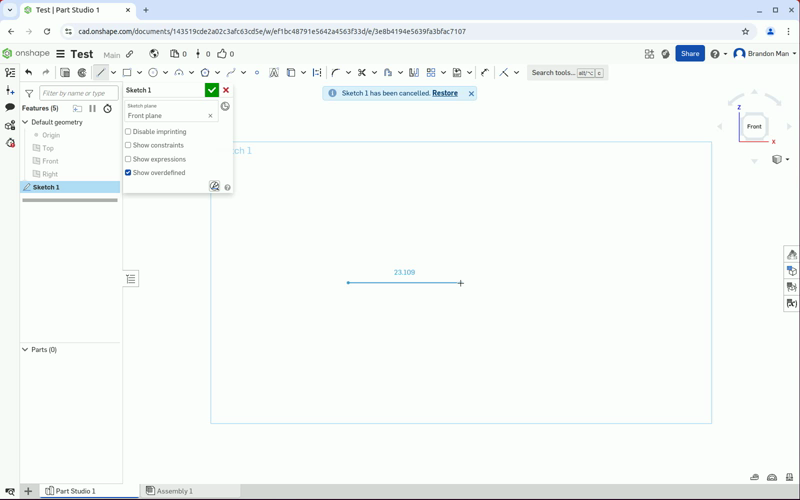
key_down(shift)
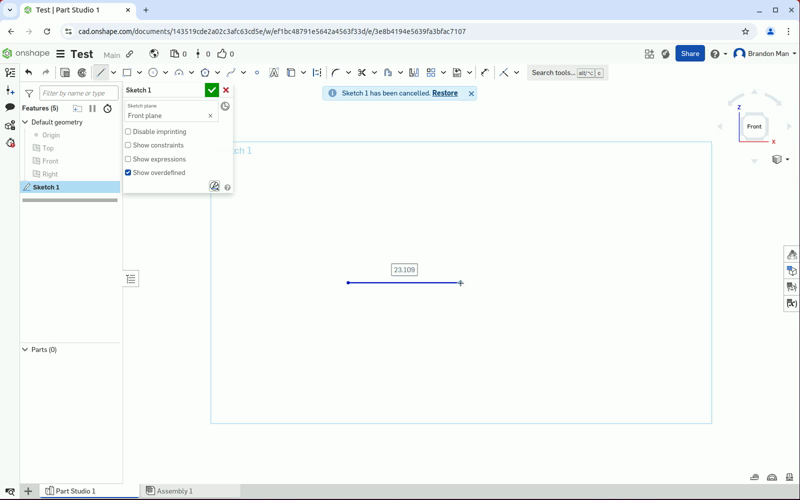
mouse_move(460, 170)
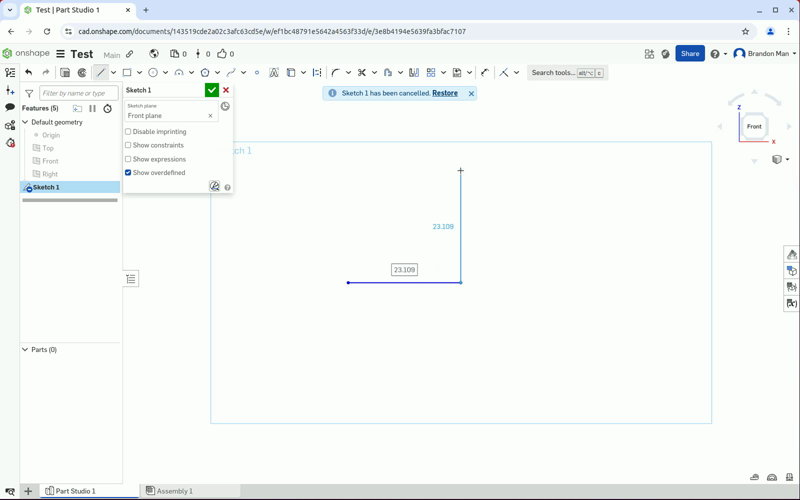
click(460, 170)
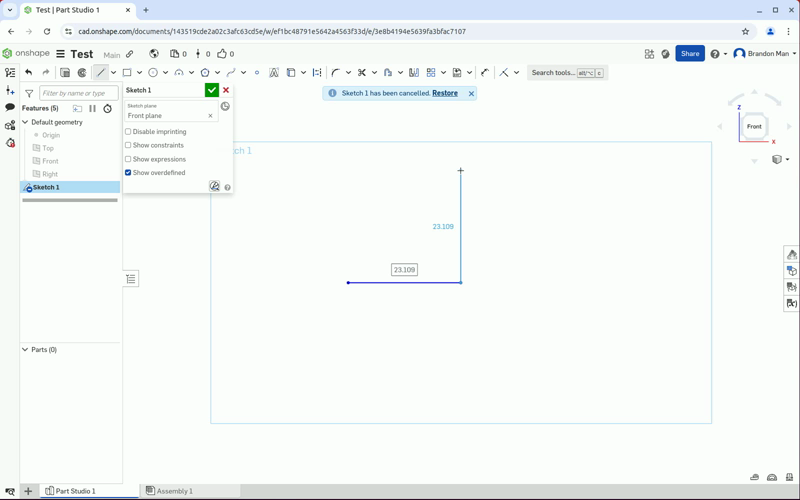
key_up(shift)
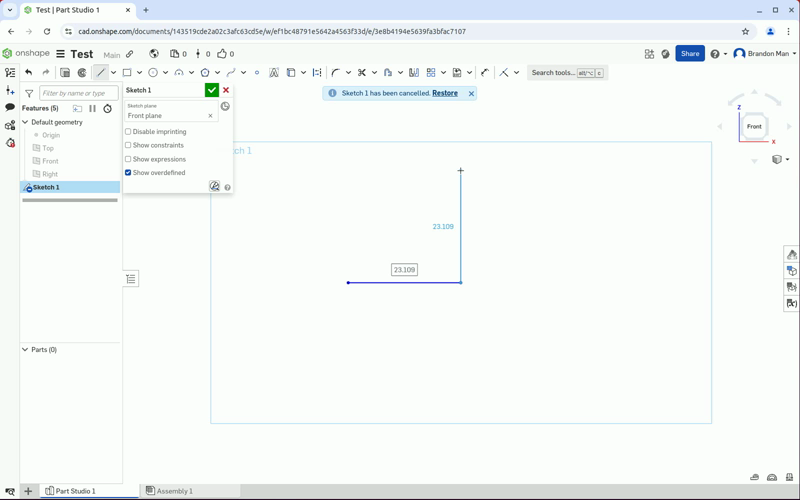
key_down(shift)
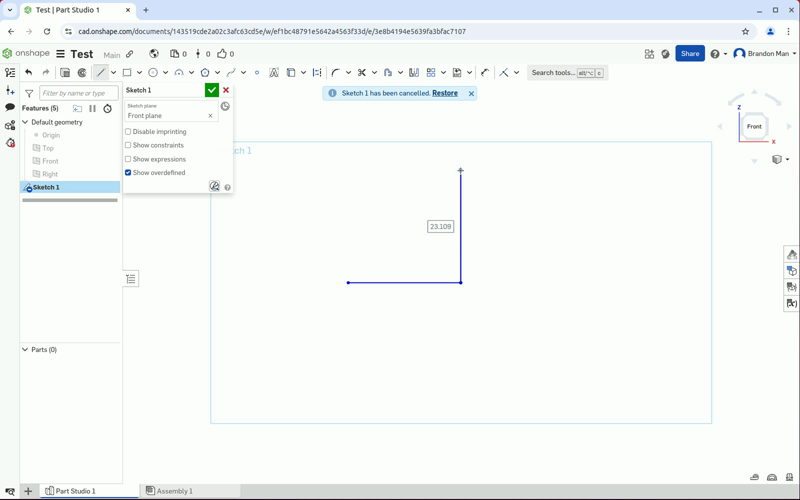
mouse_move(348, 170)
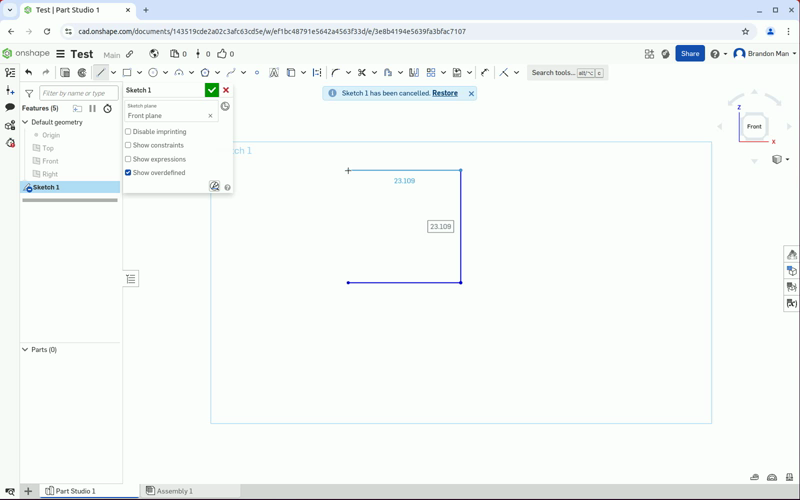
click(348, 170)
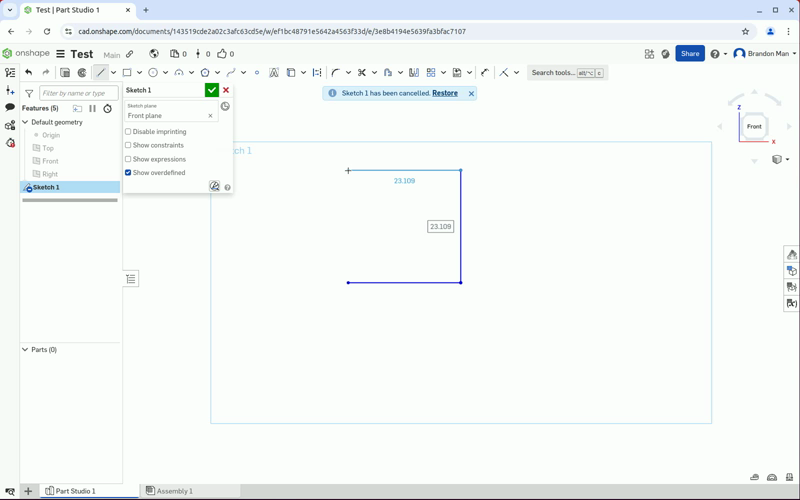
key_up(shift)
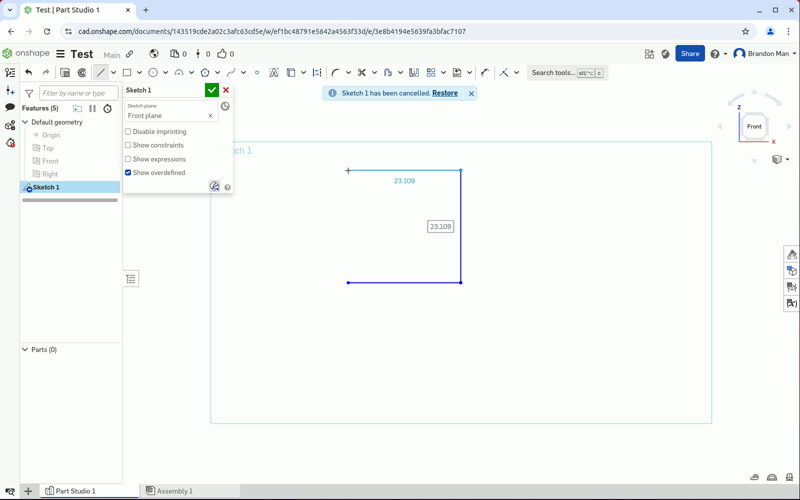
key_down(shift)
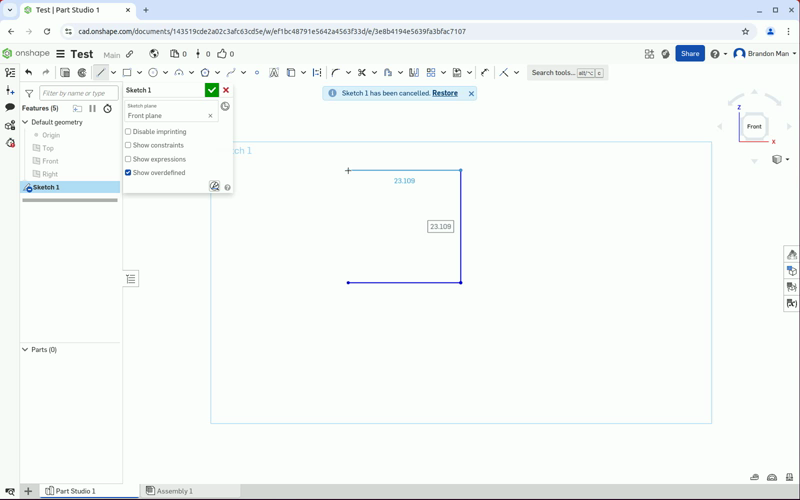
mouse_move(348, 282)
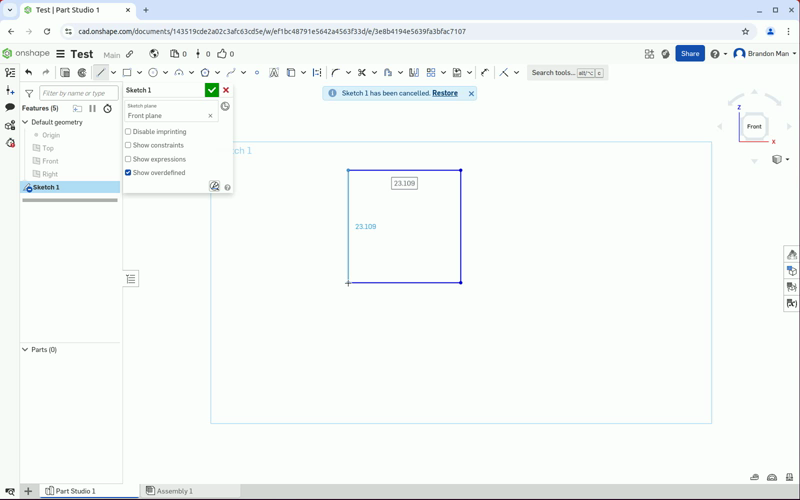
key_up(shift)
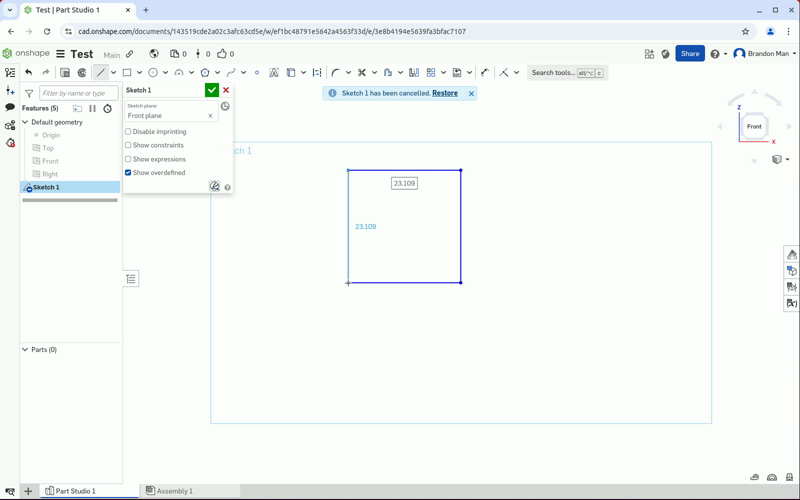
click(348, 282)
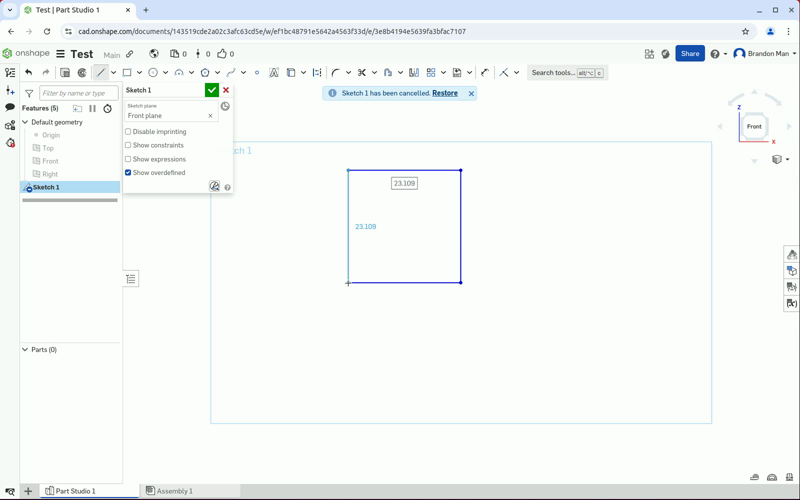
key(esc)
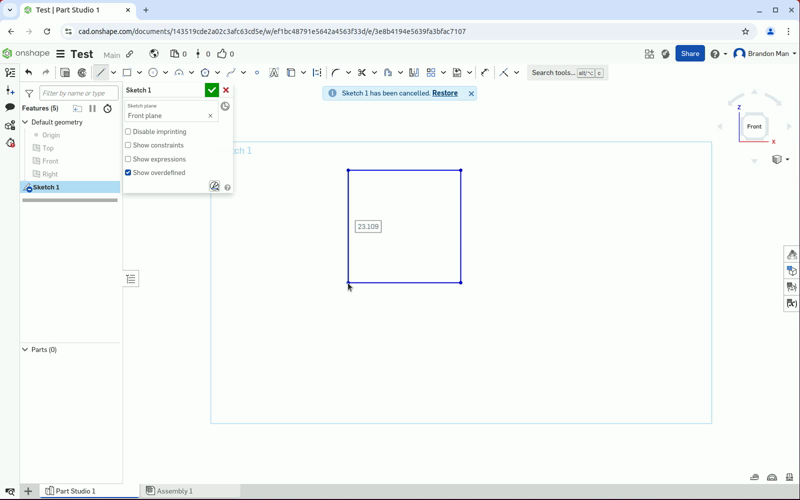
mouse_move(397, 259)
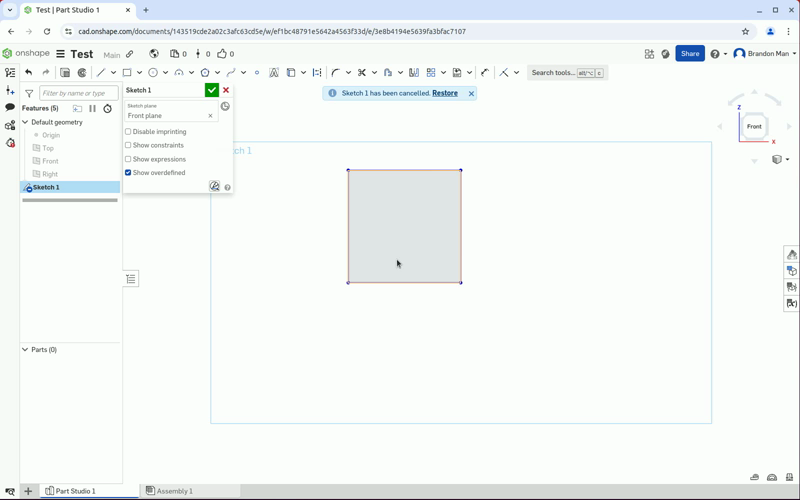
click(397, 259)
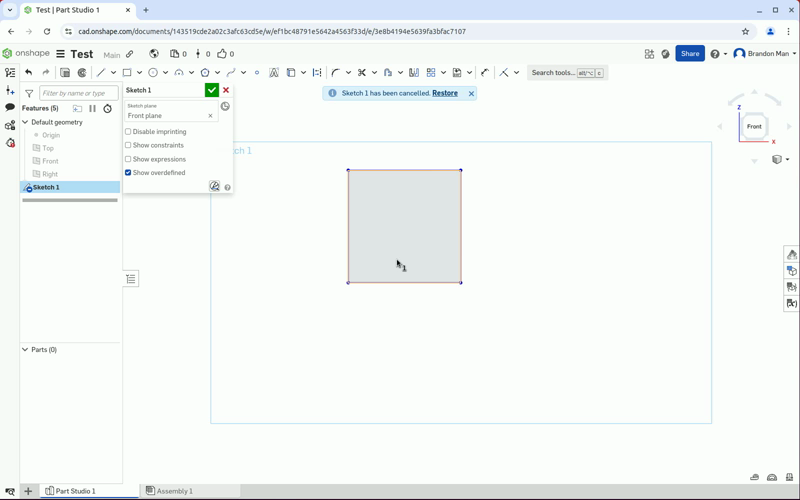
mouse_move(73, 352)
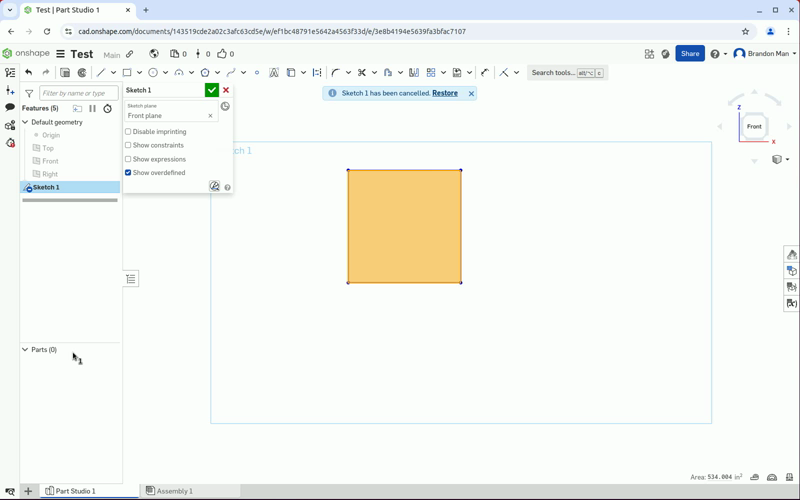
key(shift+y)
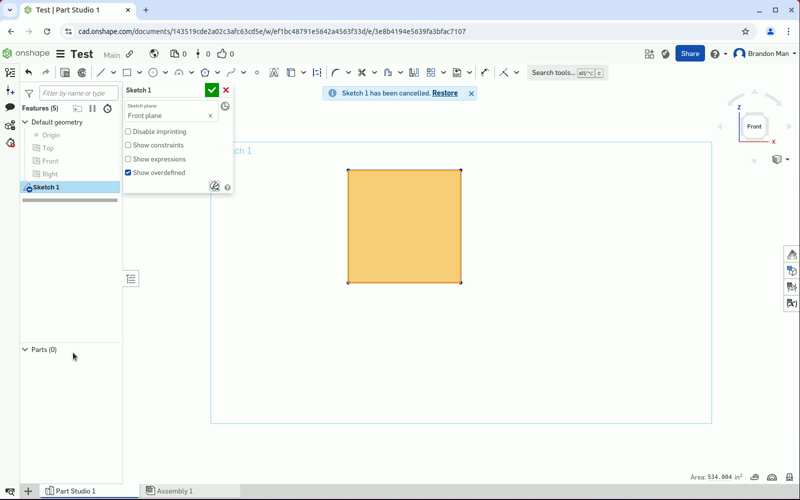
key(shift+e)
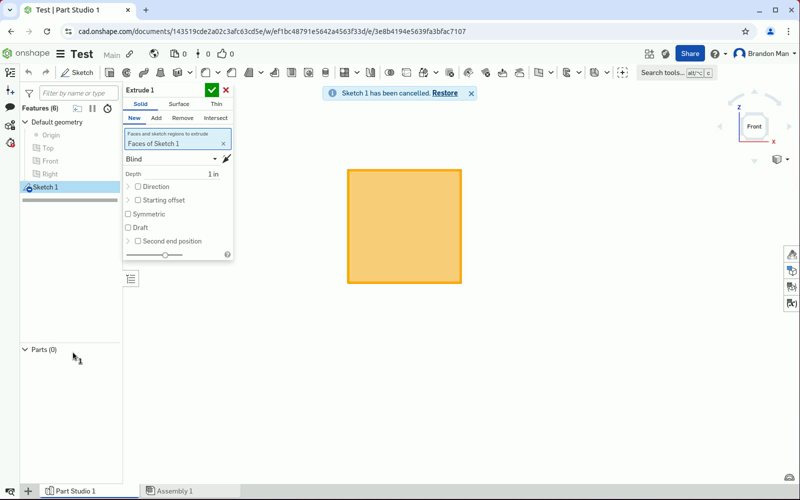
mouse_move(143, 106)
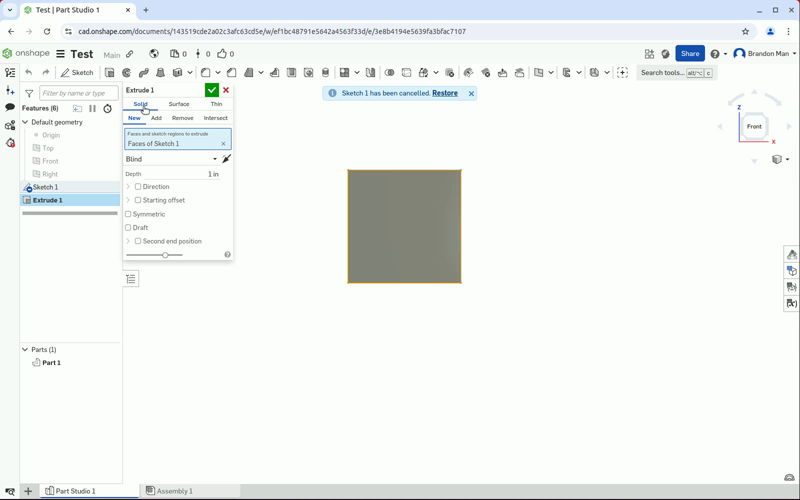
click(143, 106)
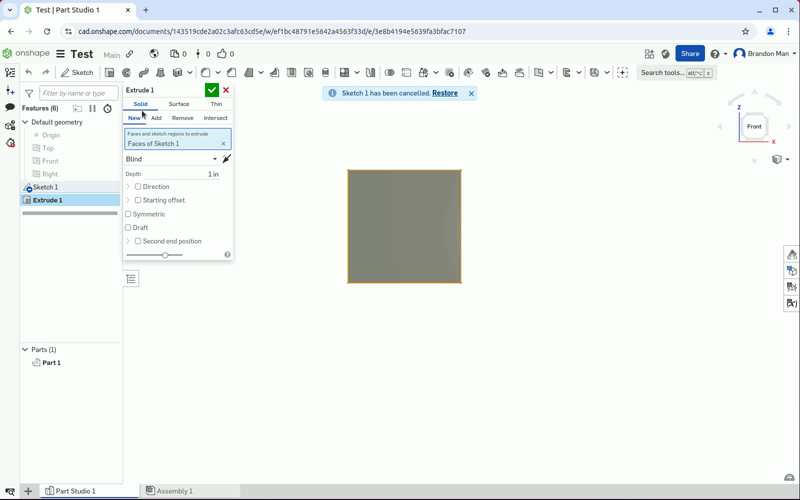
mouse_move(137, 120)
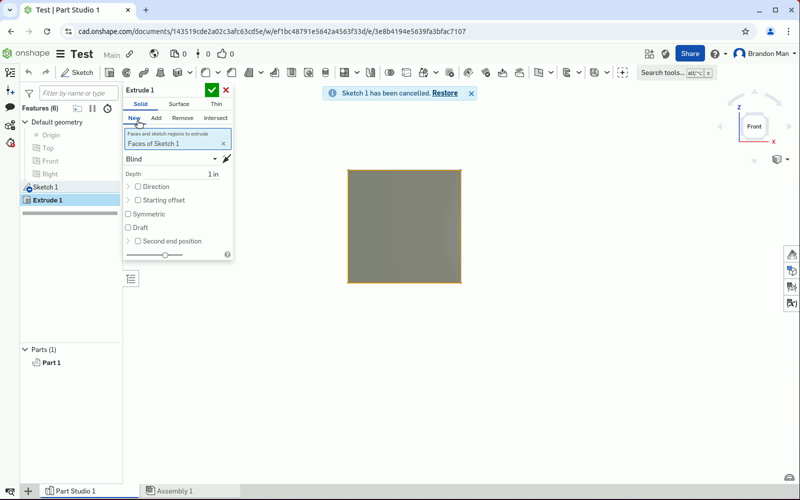
click(137, 120)
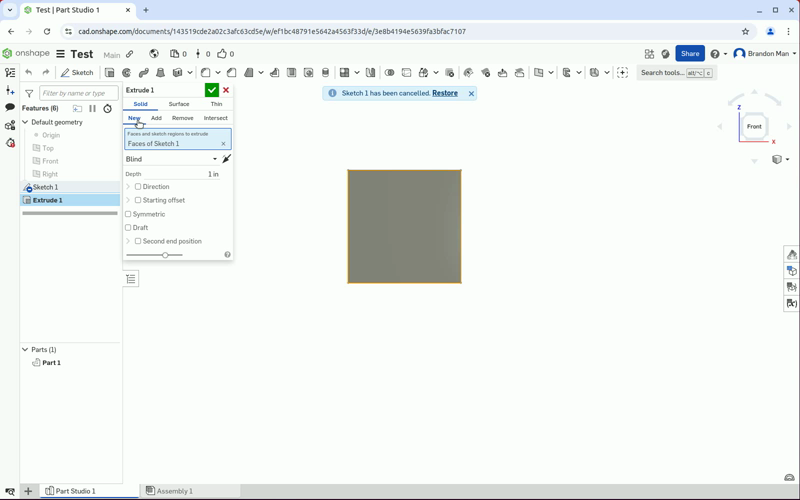
key(tab, 4)
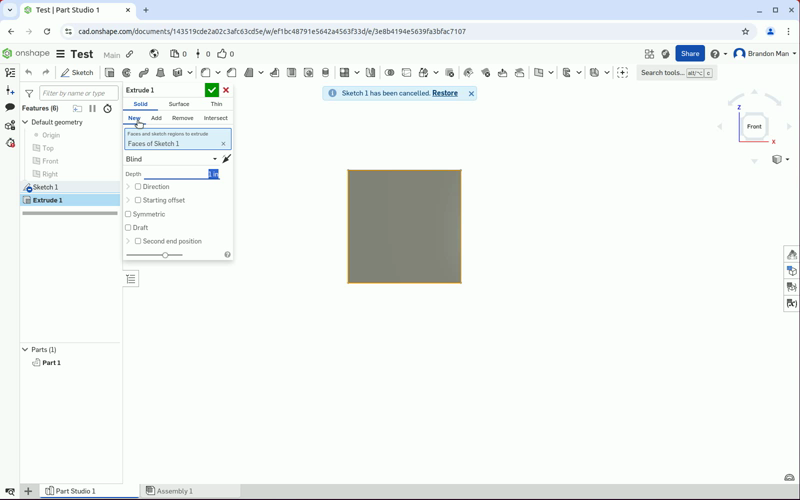
text(15.405)
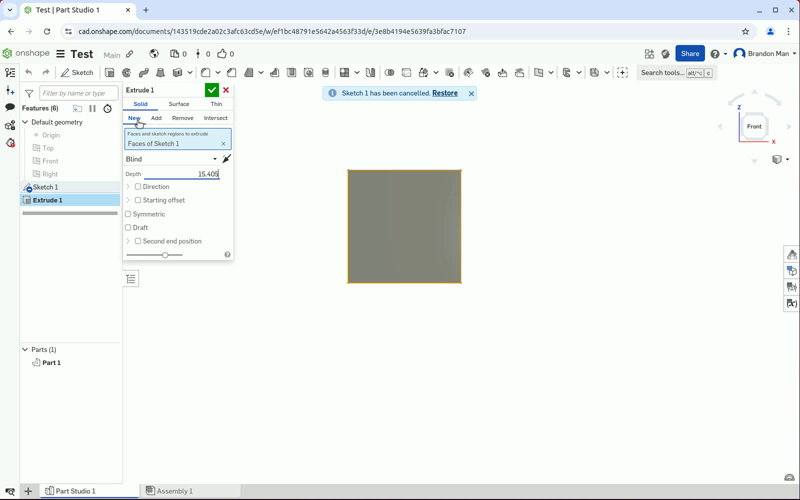
key(enter)
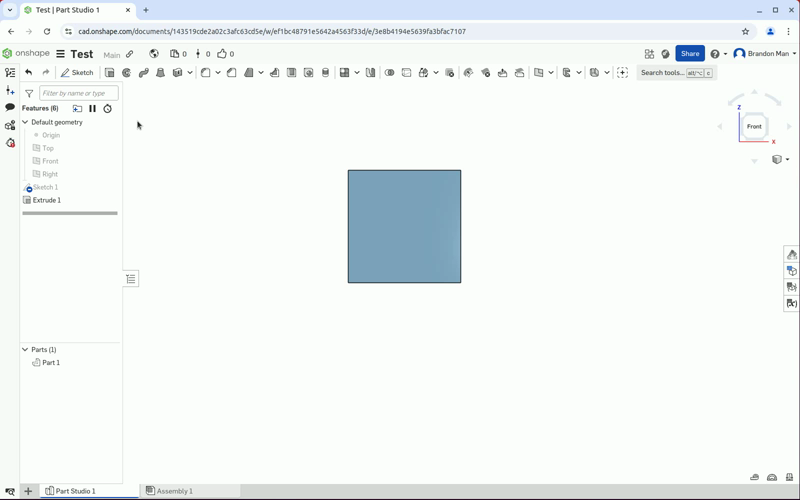
key(shift+h)
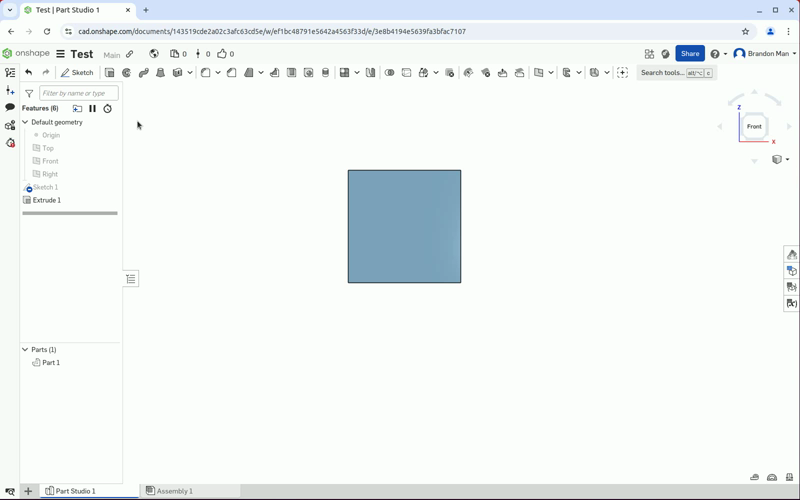
key(shift+h)
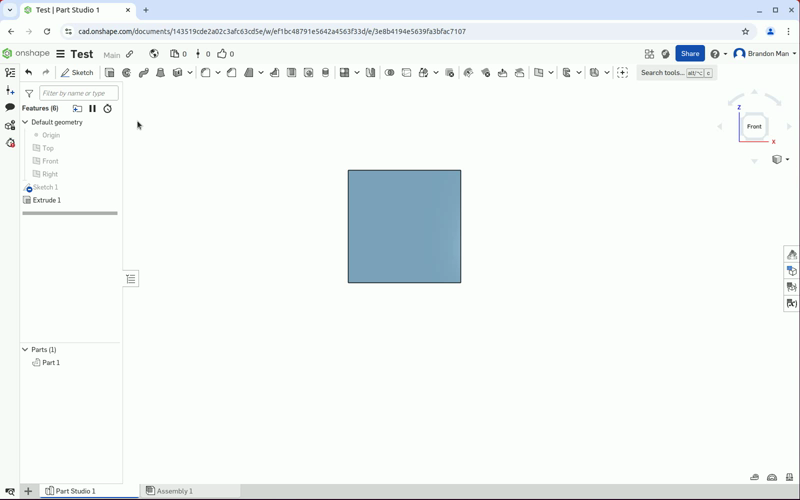
mouse_move(73, 189)
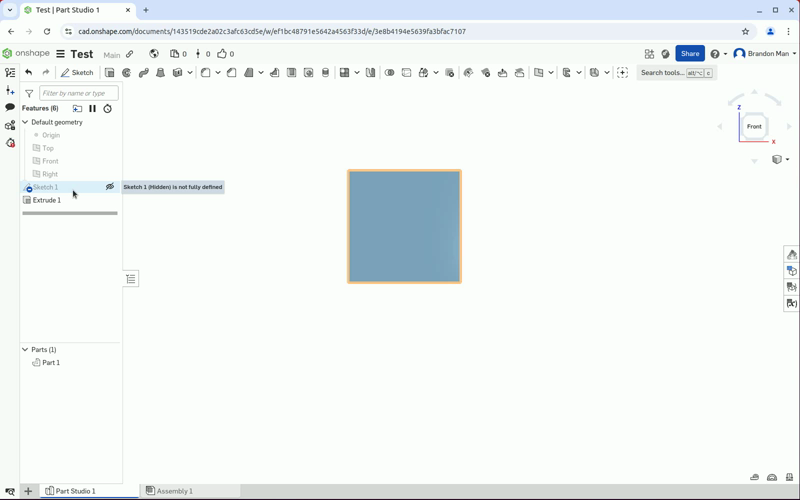
click(73, 189)
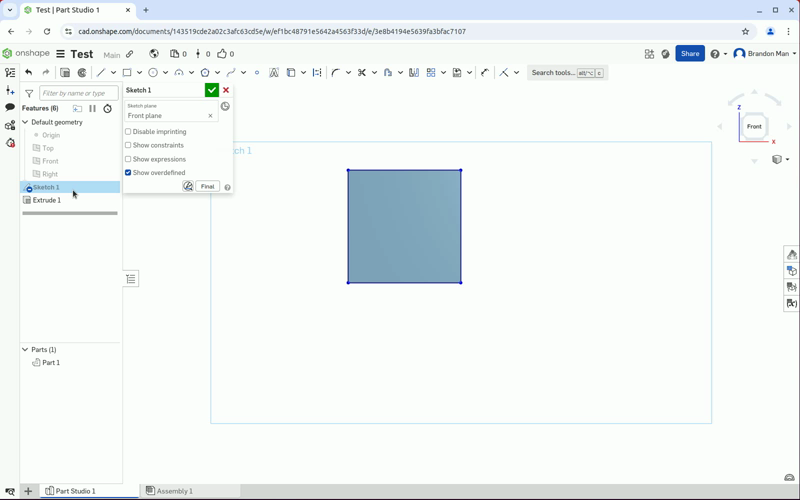
mouse_move(229, 92)
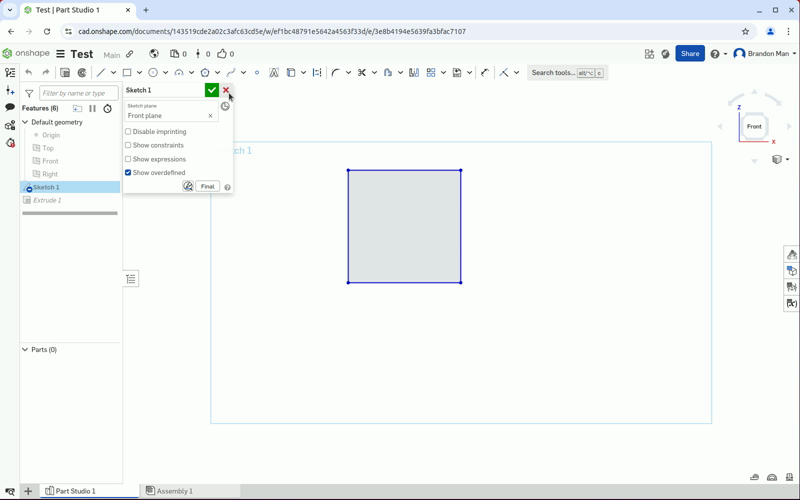
click(229, 92)
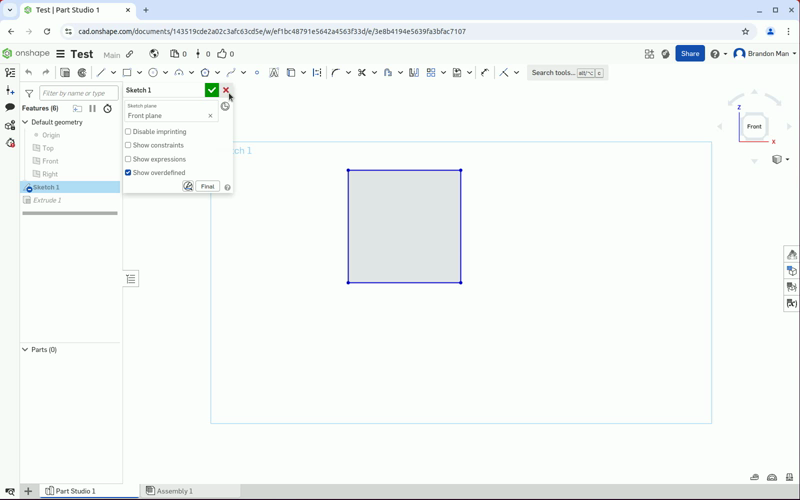
key(shift+s)
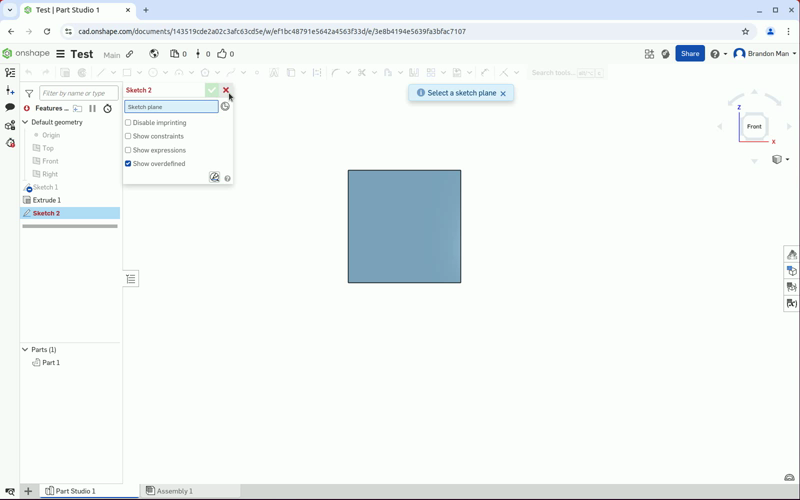
mouse_move(73, 163)
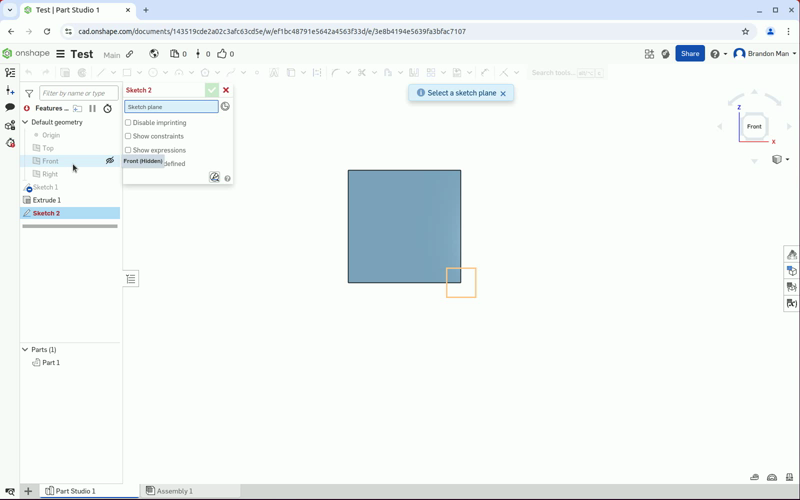
click(73, 163)
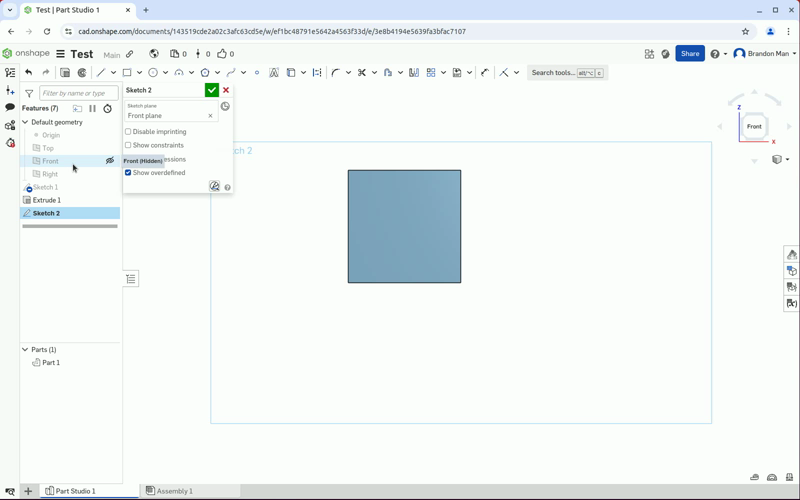
mouse_move(73, 352)
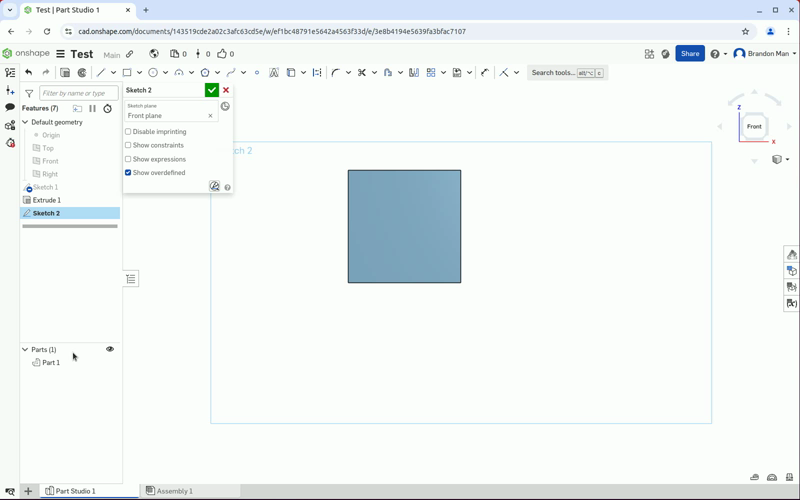
key(y)
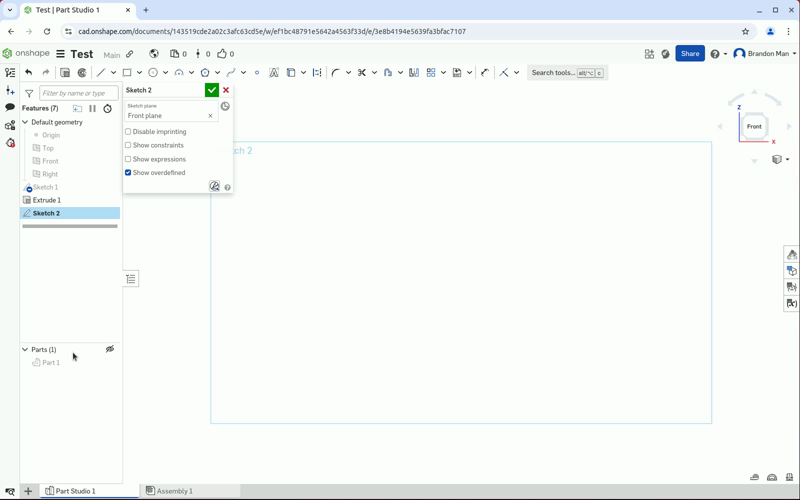
key(l)
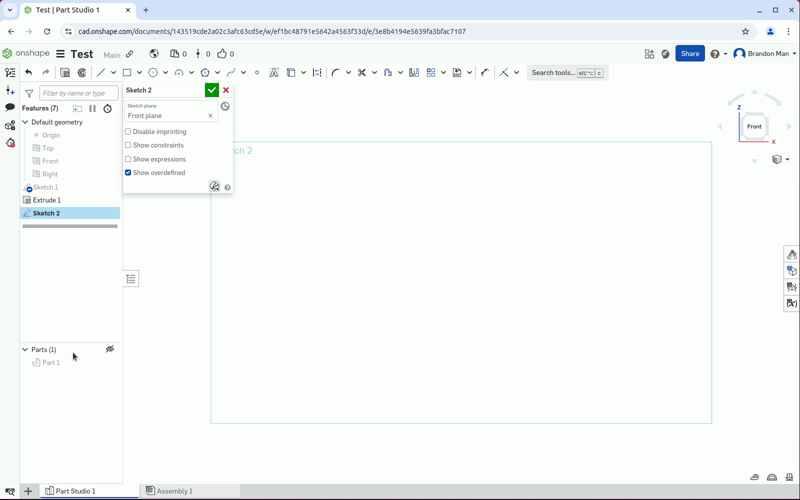
key_down(shift)
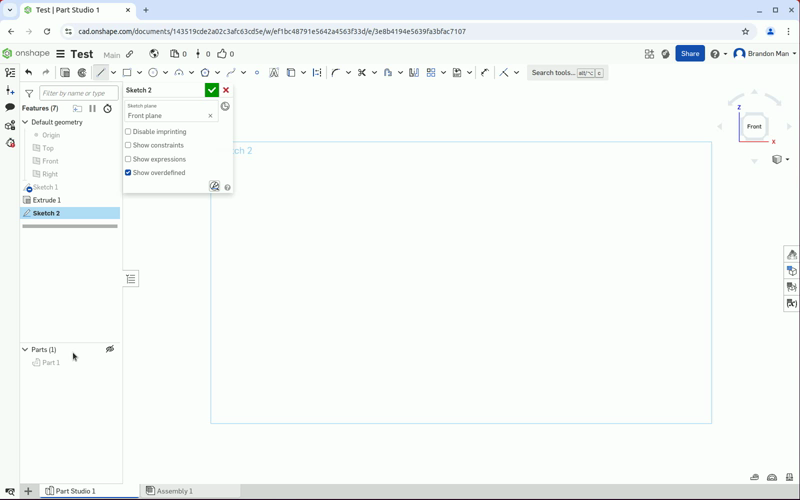
mouse_move(348, 282)
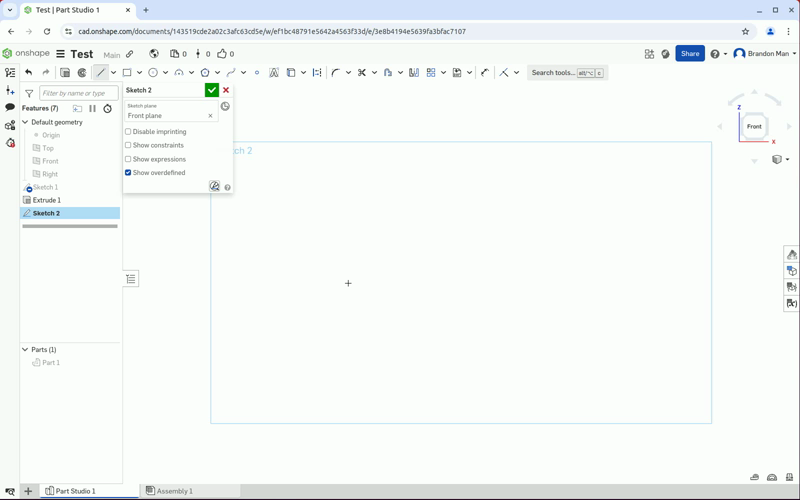
click(348, 282)
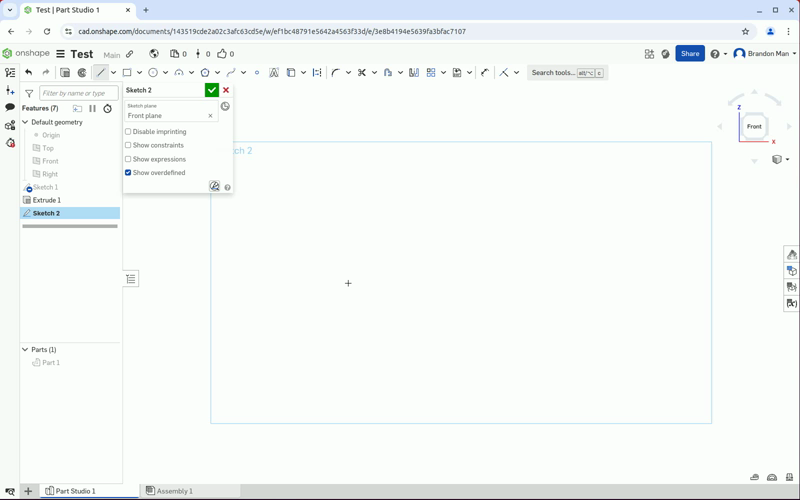
key_up(shift)
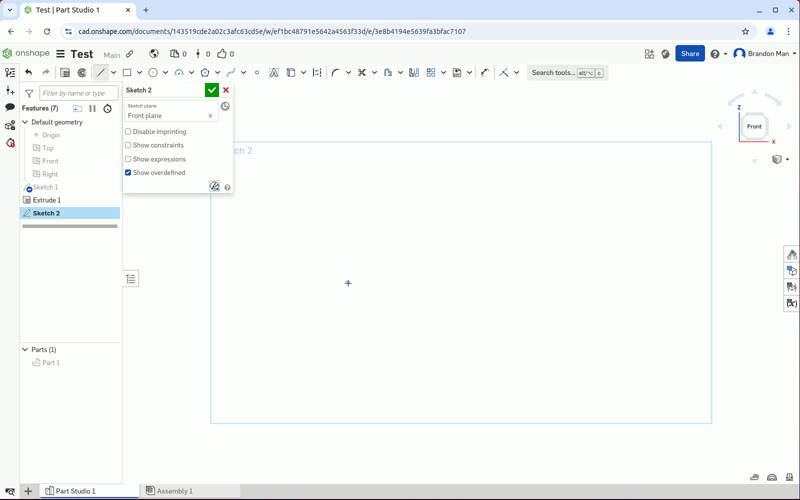
key_down(shift)
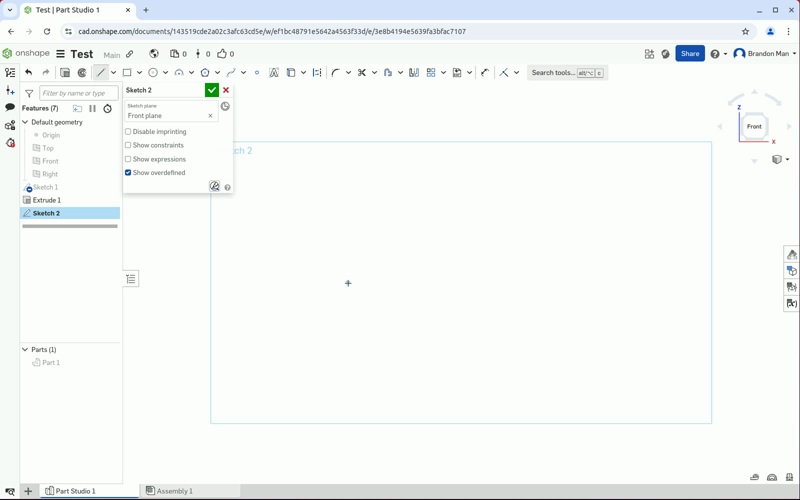
mouse_move(460, 282)
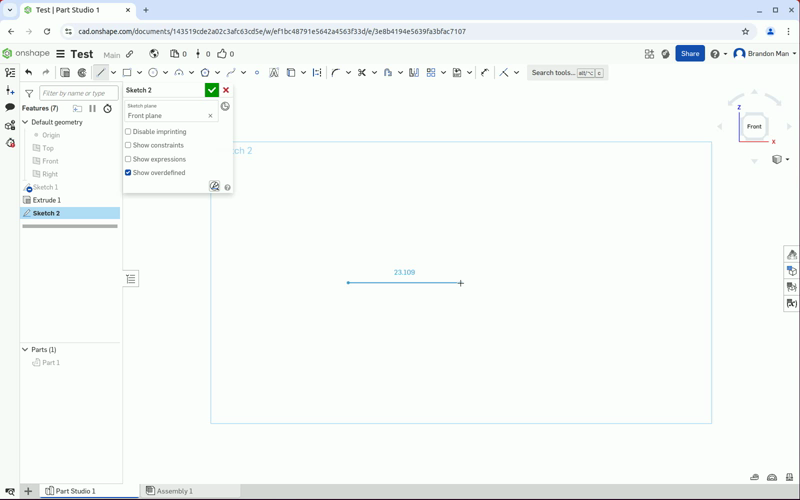
click(460, 282)
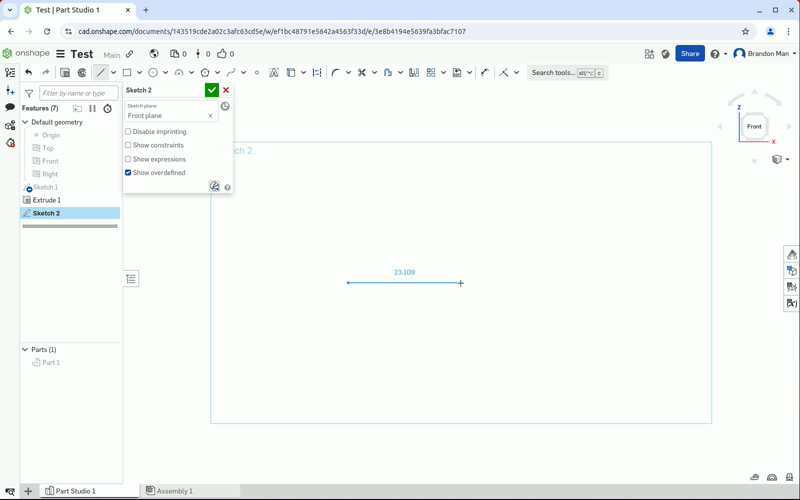
key_up(shift)
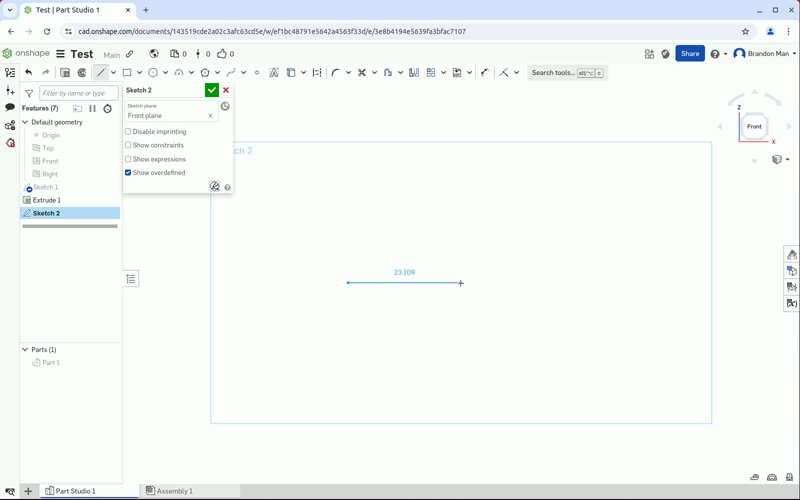
key_down(shift)
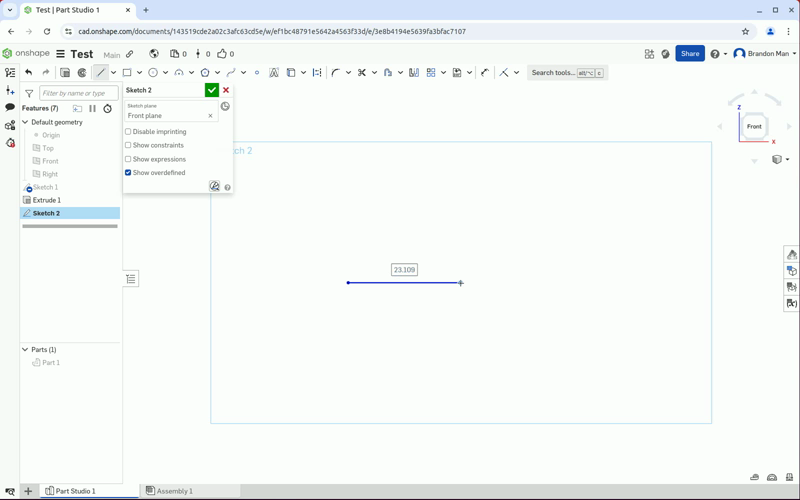
mouse_move(460, 170)
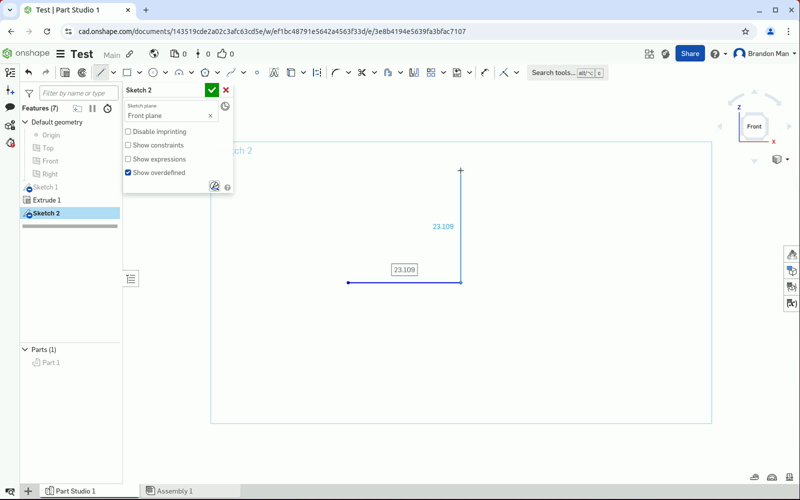
click(460, 170)
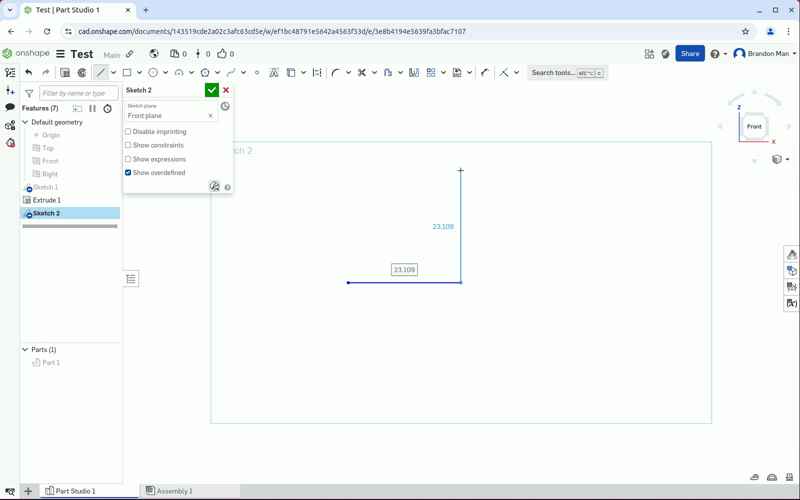
key_up(shift)
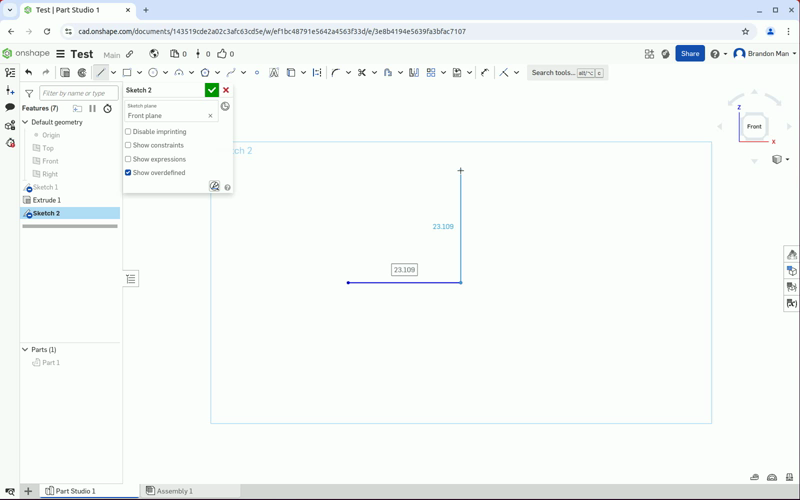
key_down(shift)
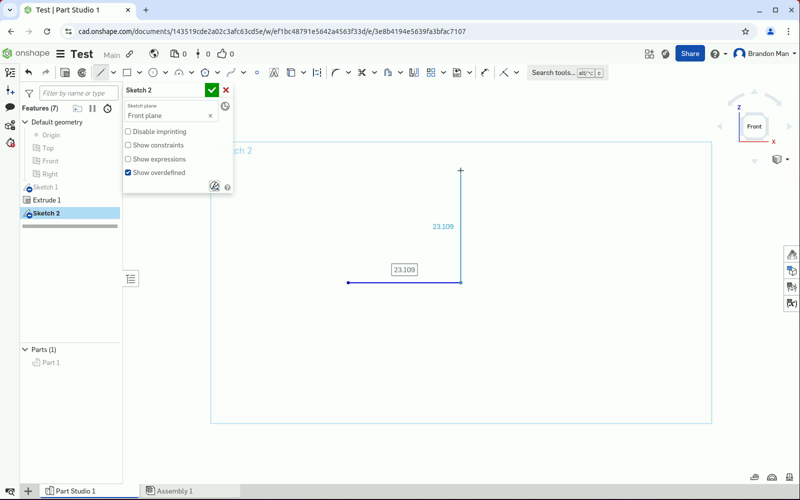
mouse_move(348, 170)
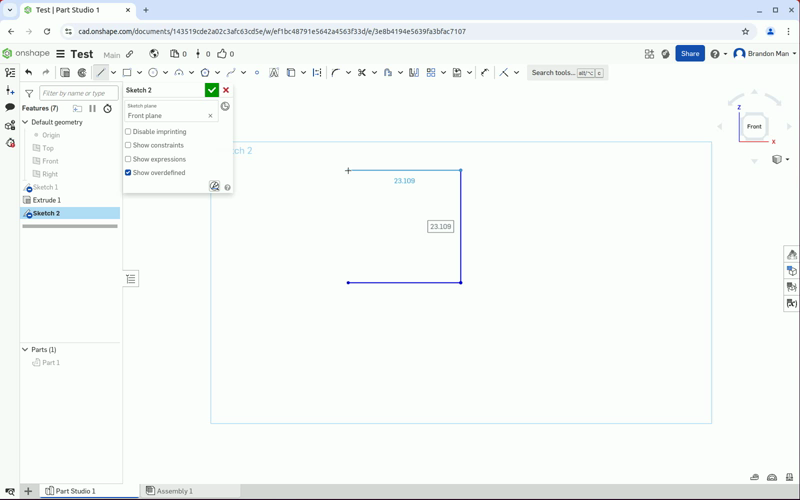
click(348, 170)
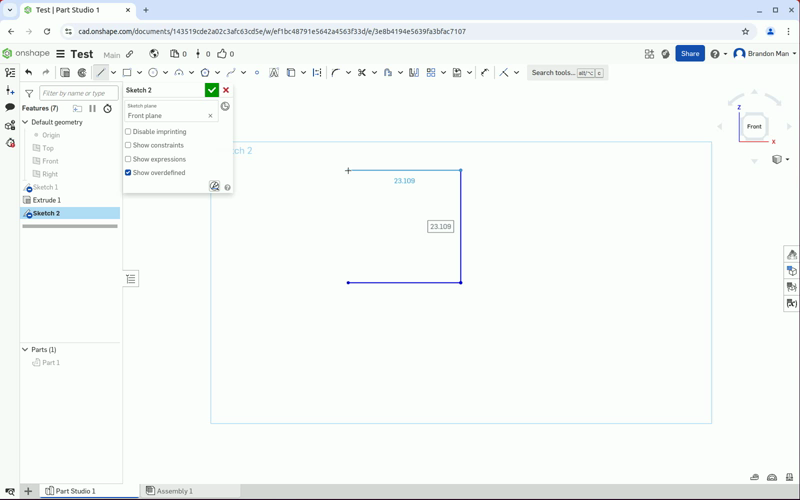
key_up(shift)
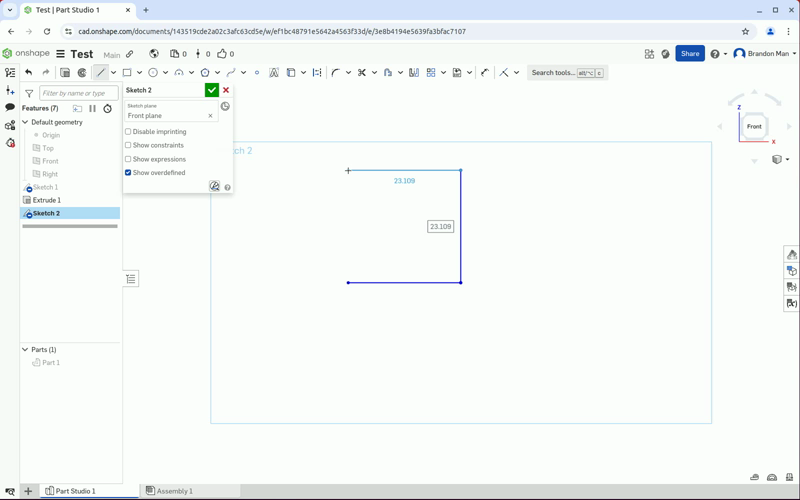
key_down(shift)
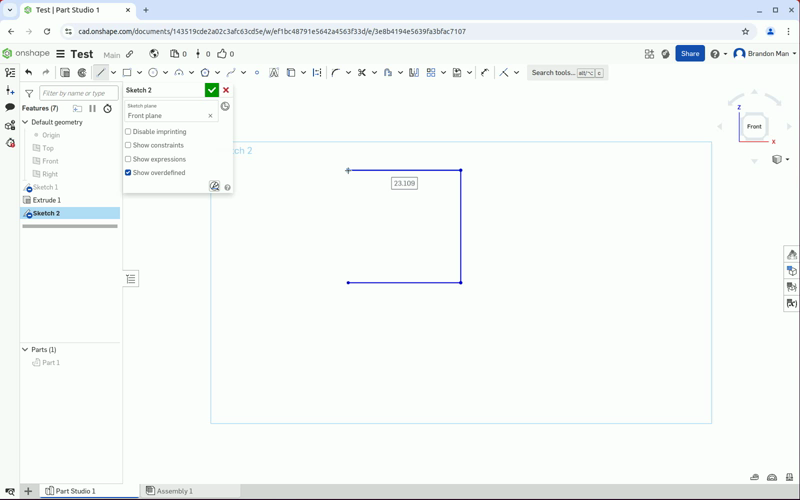
mouse_move(348, 282)
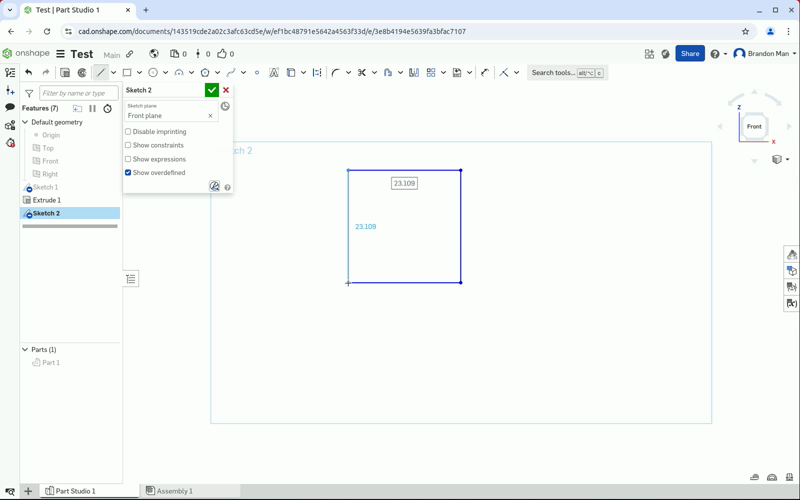
key_up(shift)
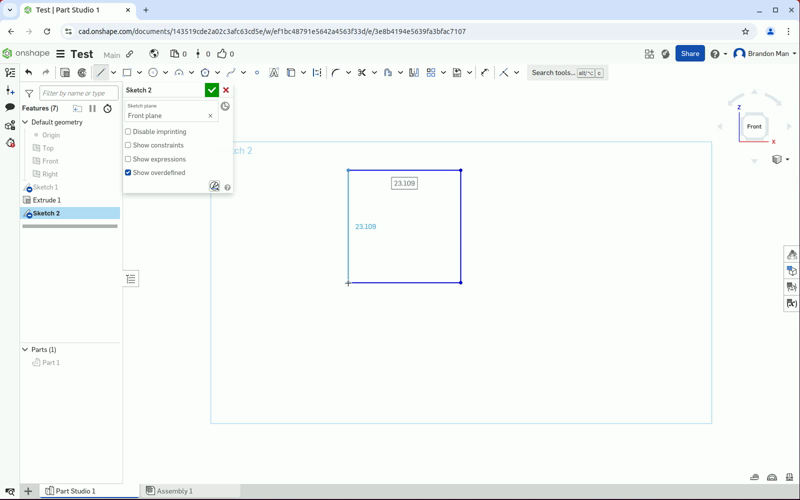
click(348, 282)
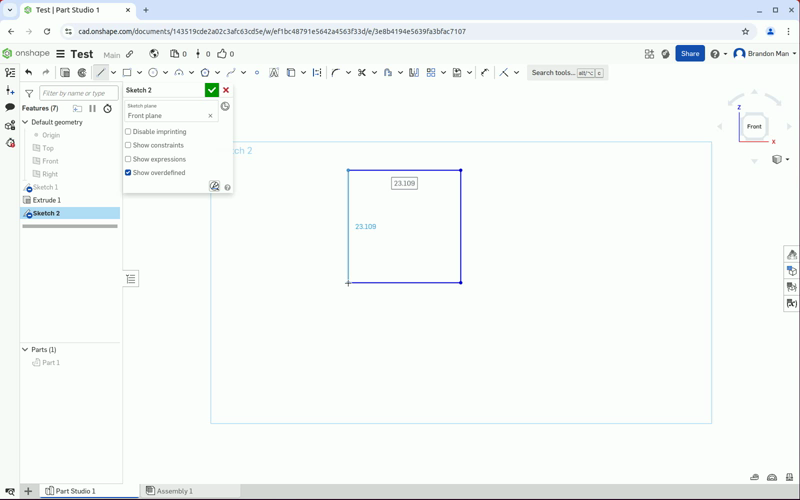
key(esc)
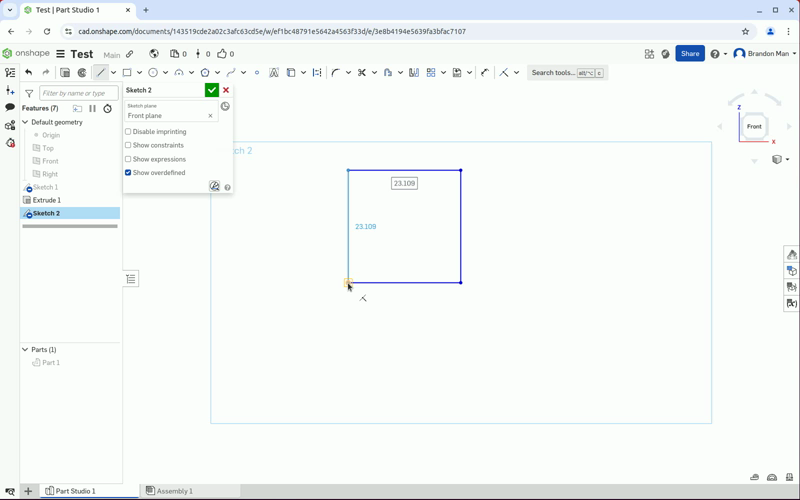
mouse_move(439, 219)
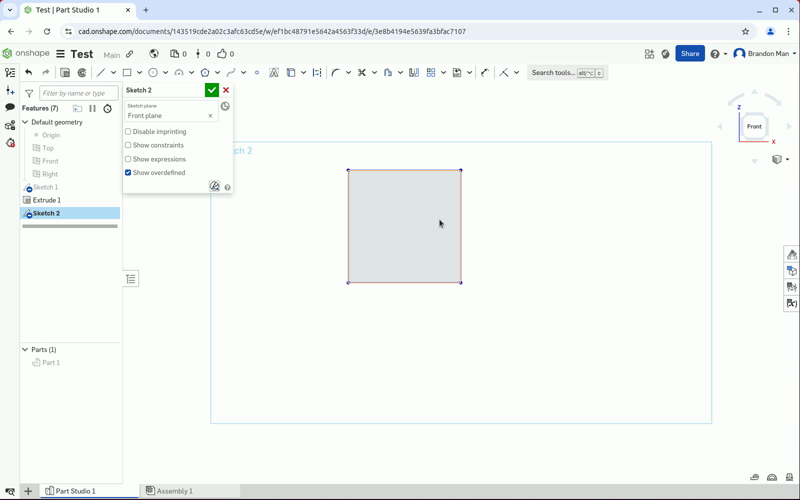
click(439, 219)
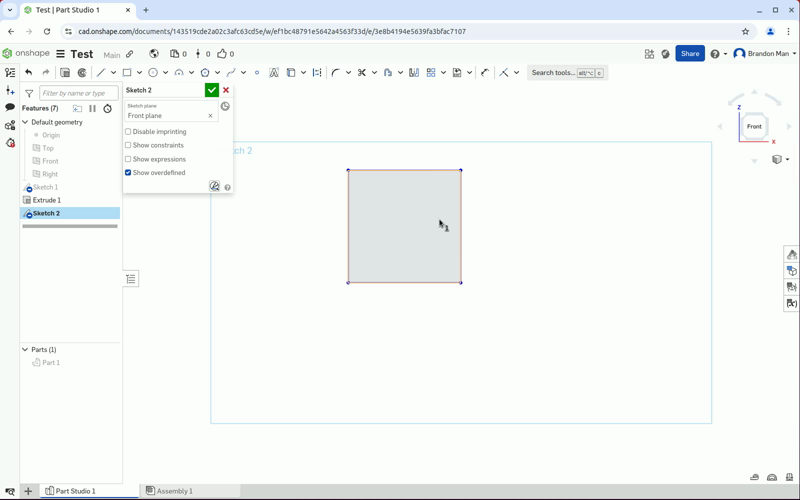
mouse_move(73, 352)
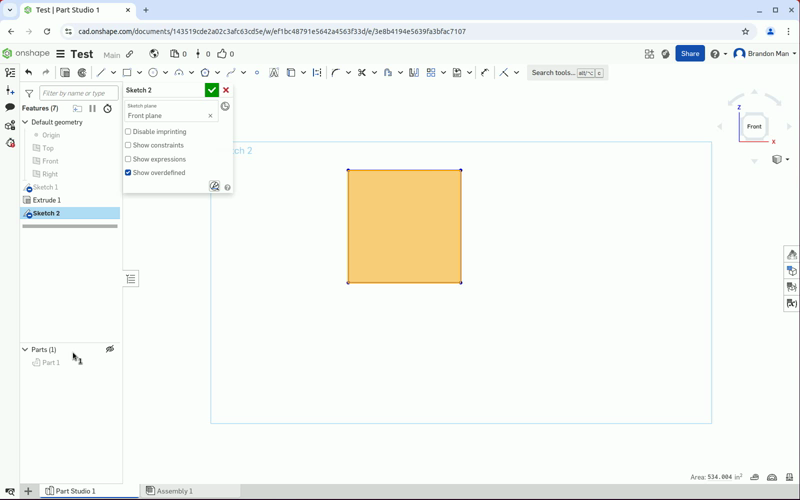
key(shift+y)
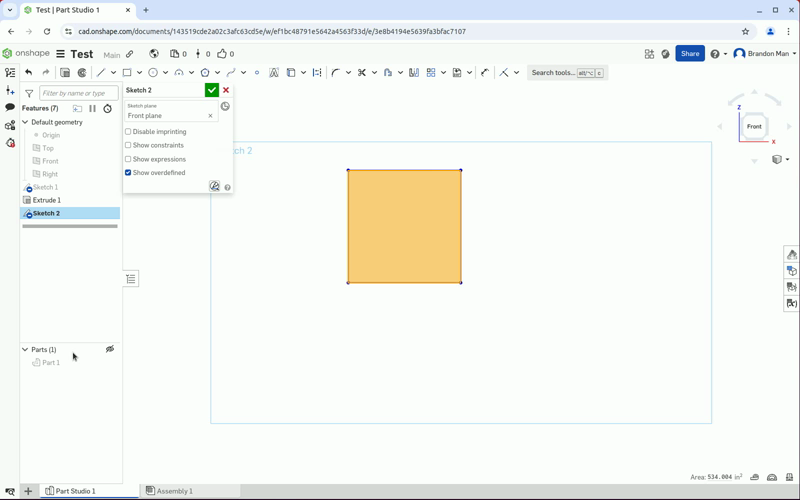
key(shift+e)
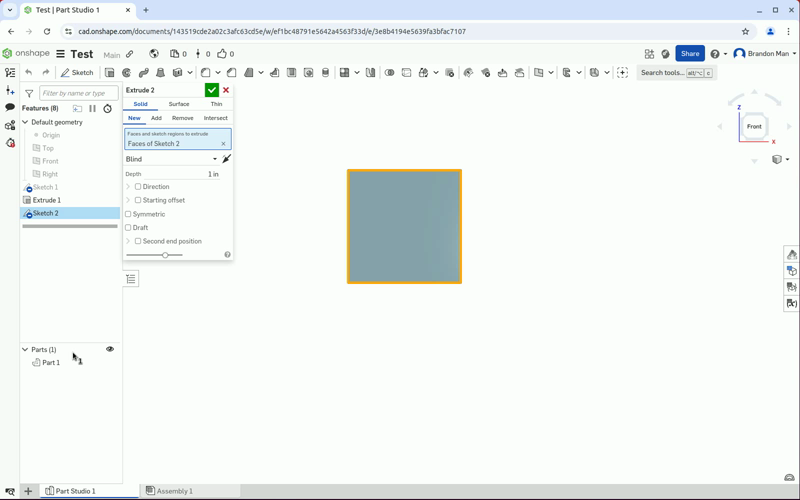
mouse_move(143, 106)
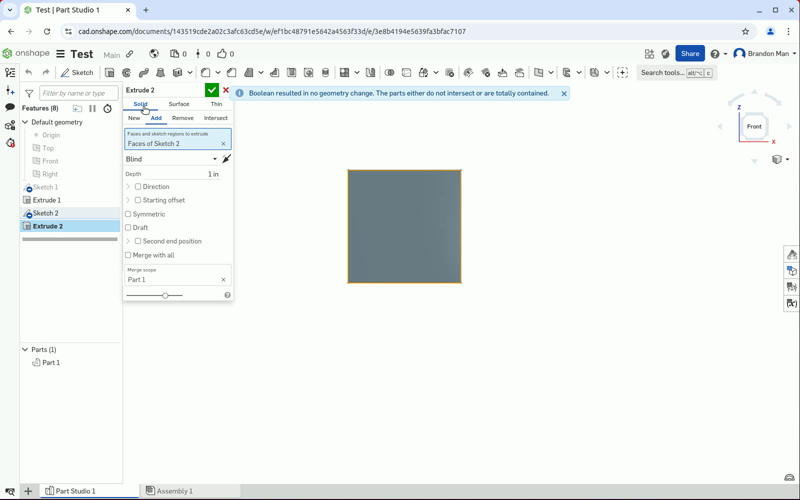
click(143, 106)
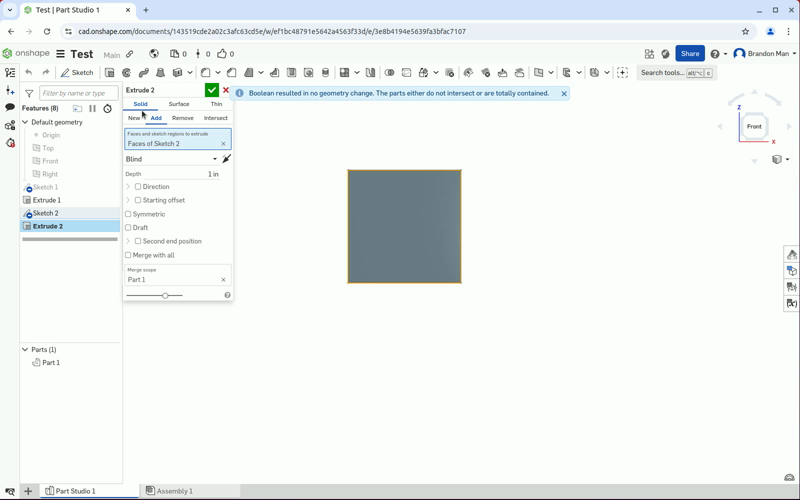
mouse_move(137, 120)
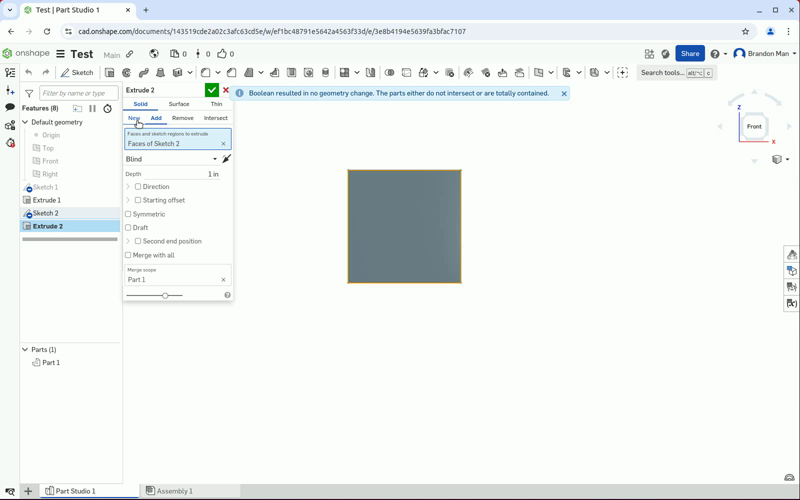
click(137, 120)
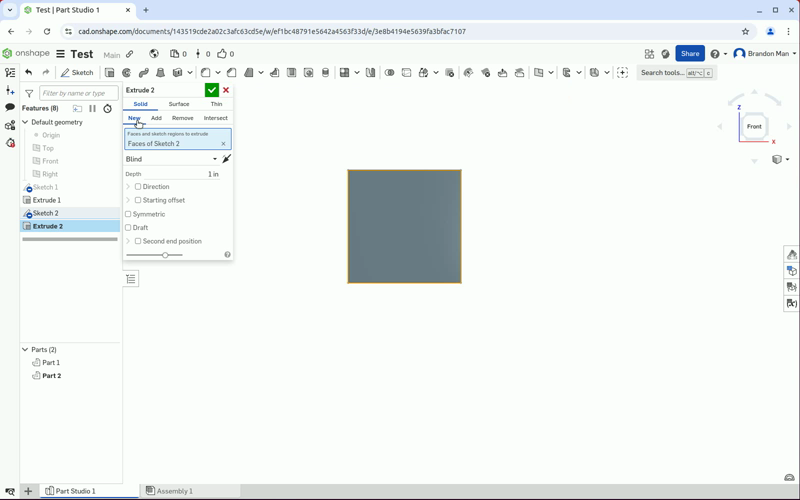
key(tab, 4)
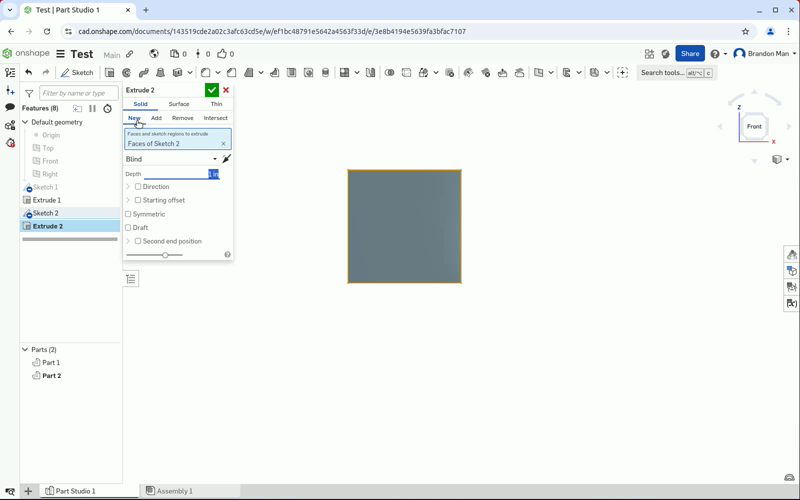
text(15.405)
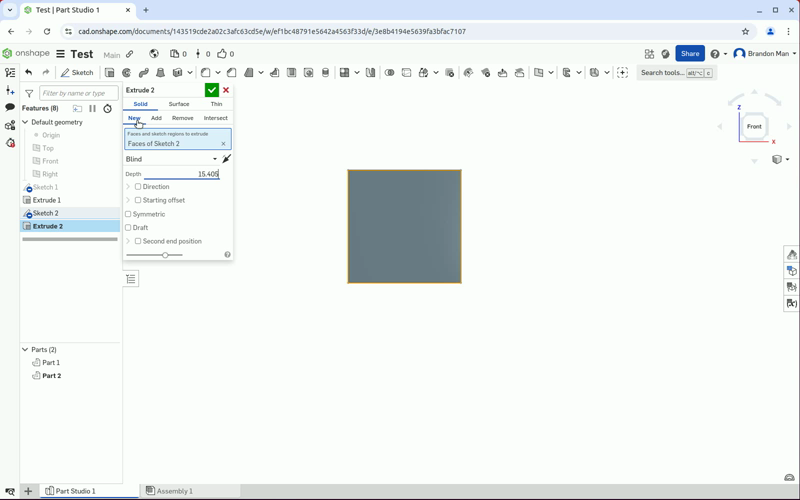
key(enter)
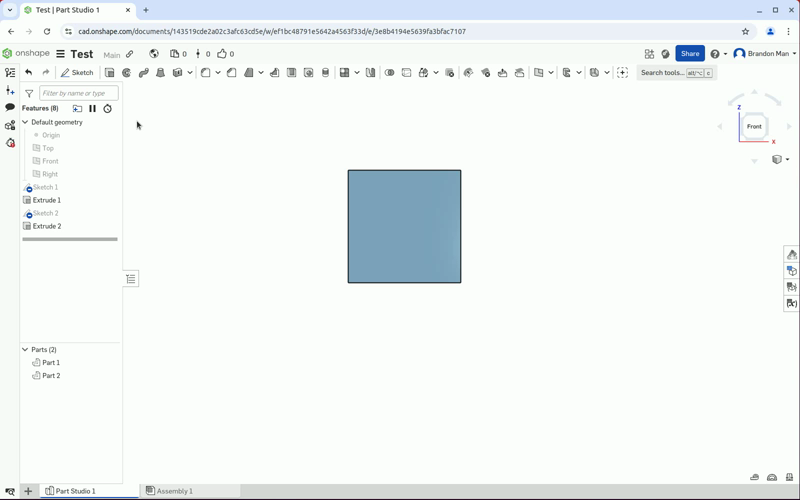
key(shift+h)
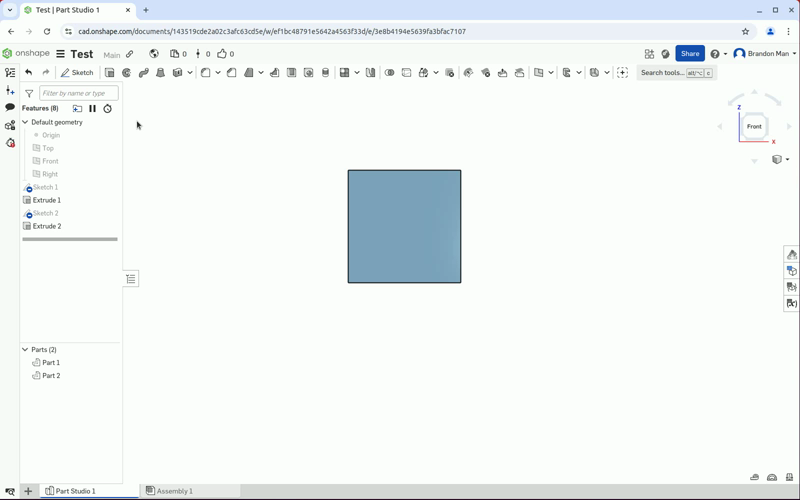
key(shift+h)
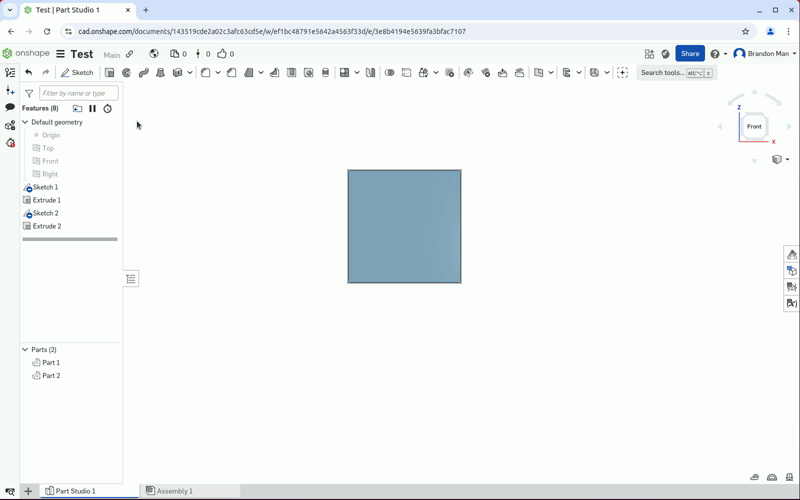
key(shift+7)
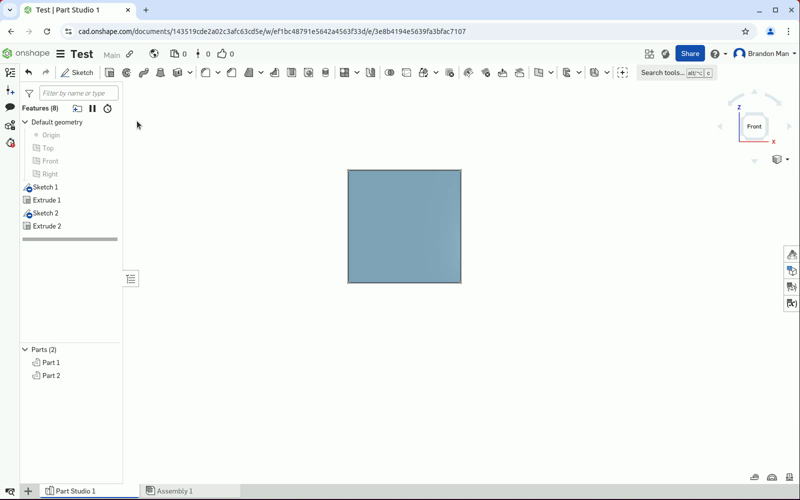
key(left, 2)
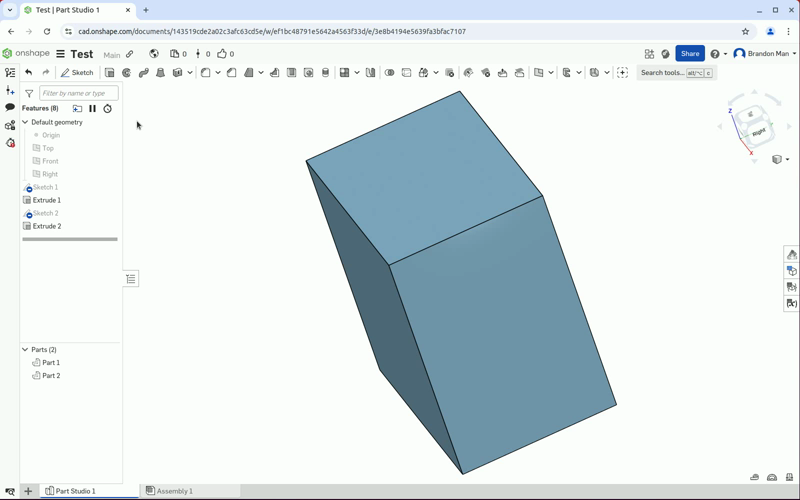
key(down, 2)
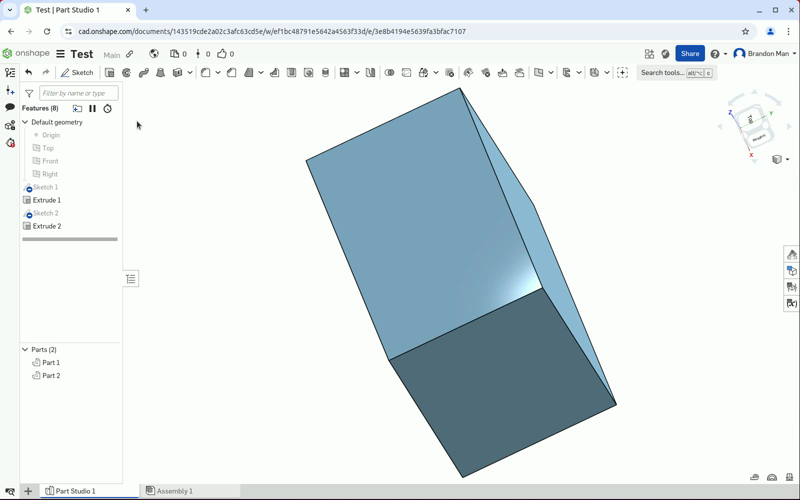
key(up, 2)
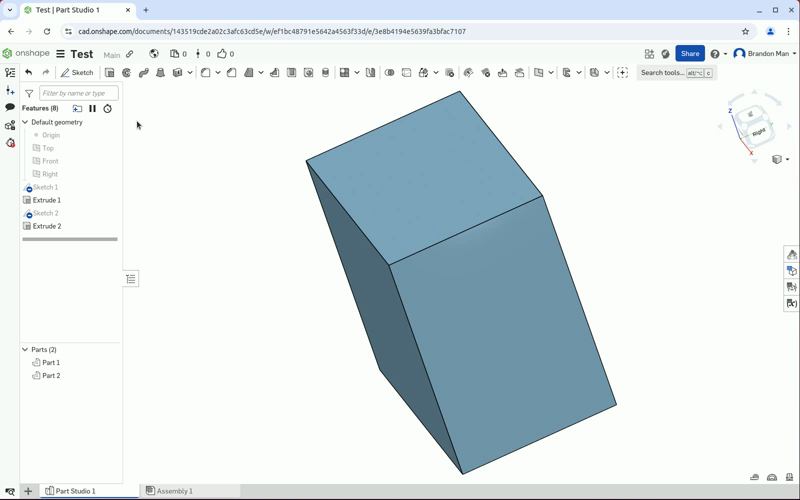
key(right, 2)
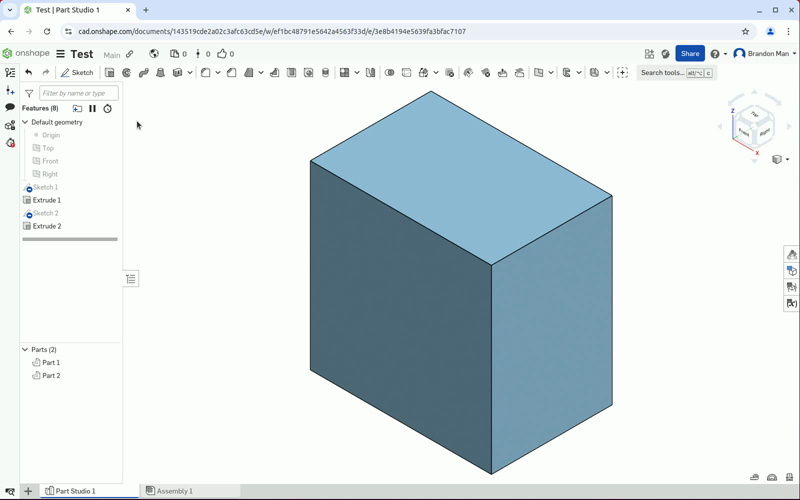
mouse_move(73, 189)
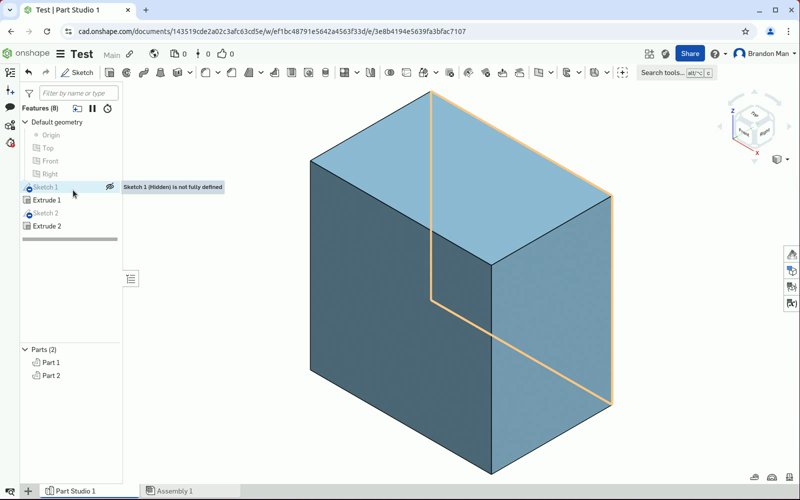
click(73, 189)